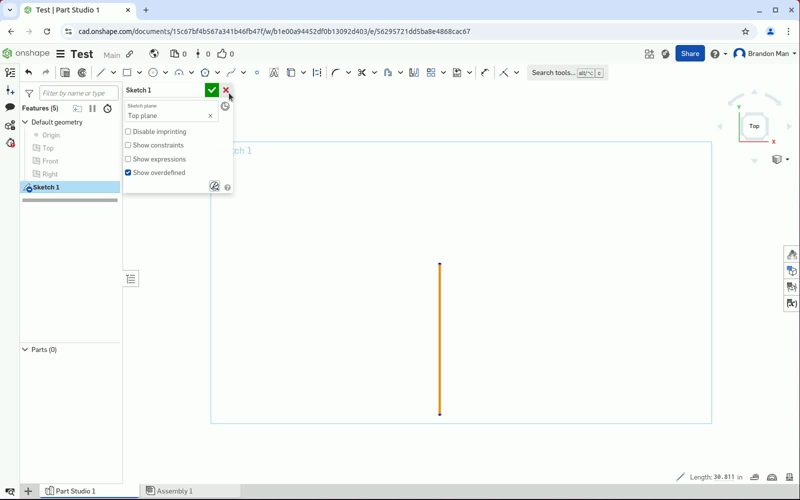
key(shift+h)
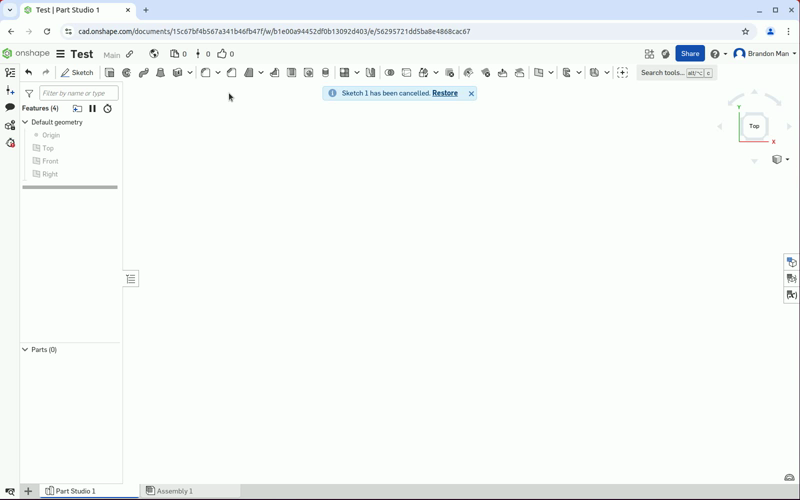
mouse_move(73, 352)
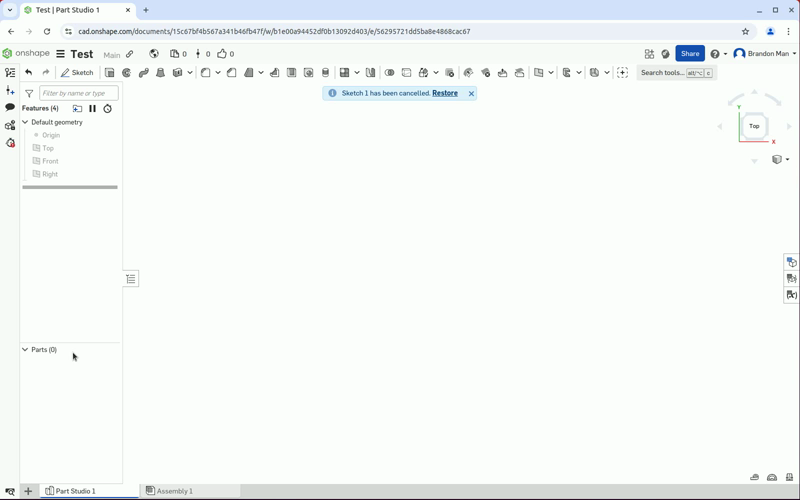
key(y)
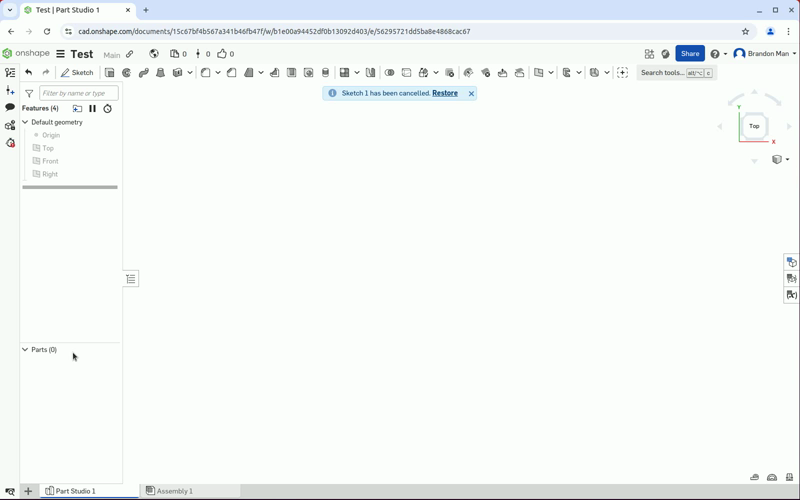
key(shift+p)
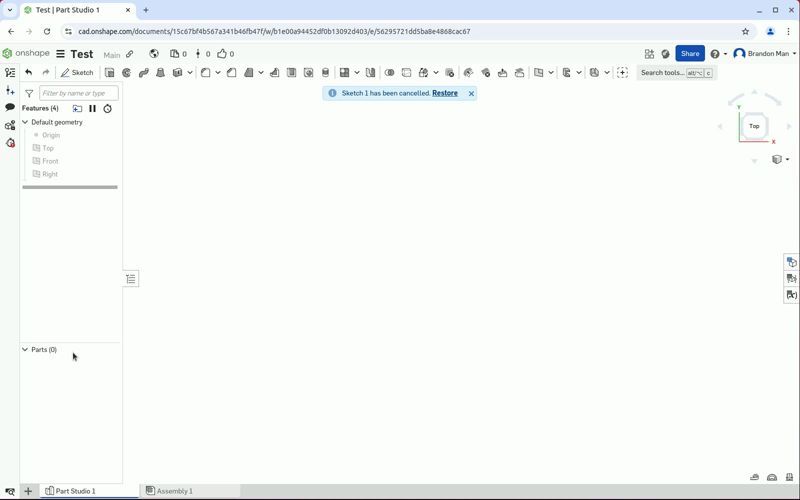
key(space)
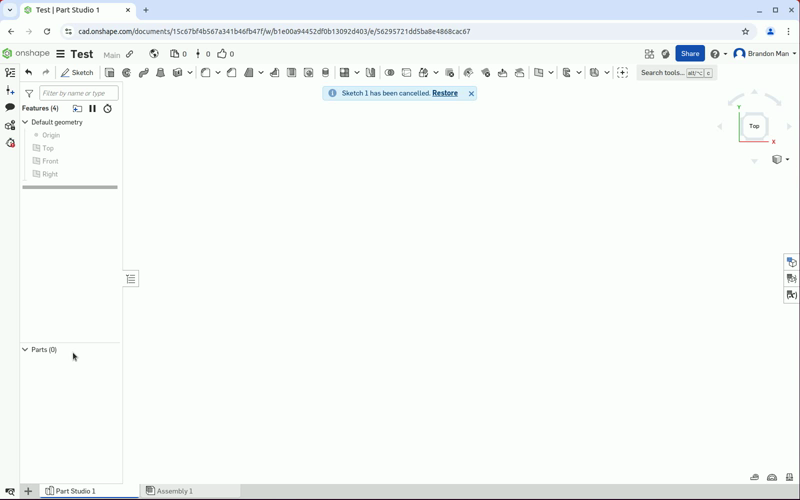
key_down(shift)
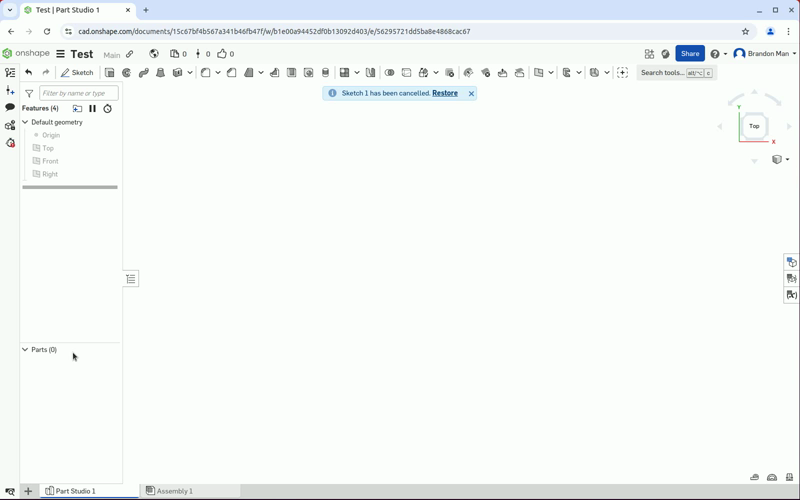
key(up)
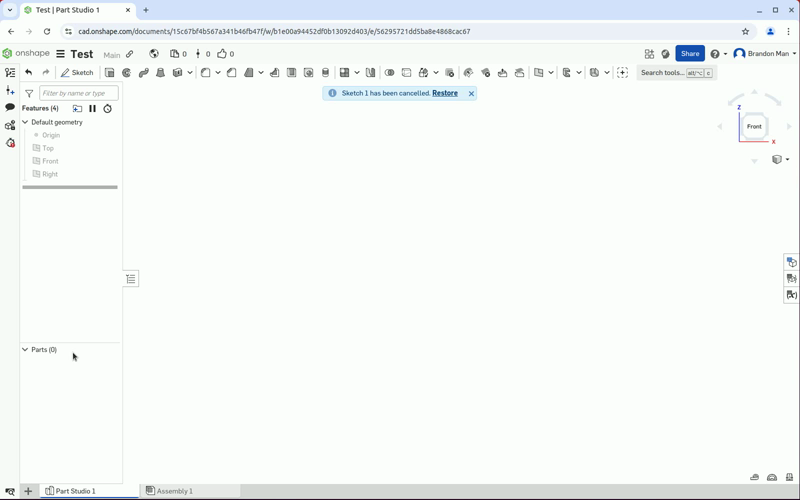
key_up(shift)
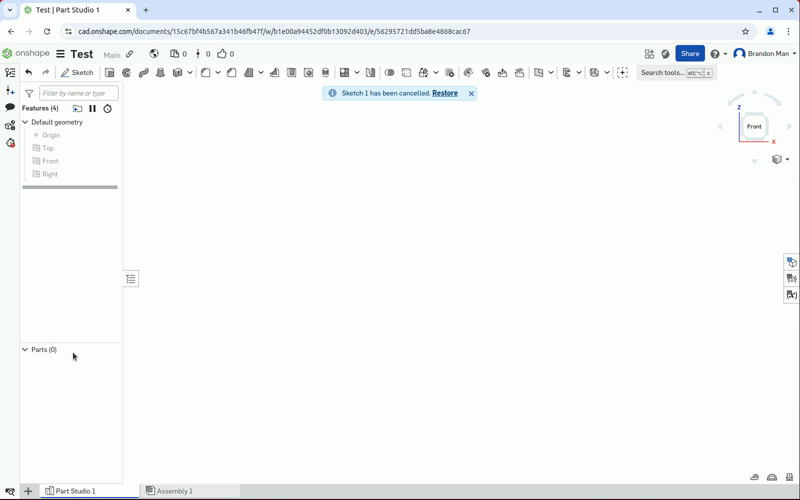
mouse_move(73, 352)
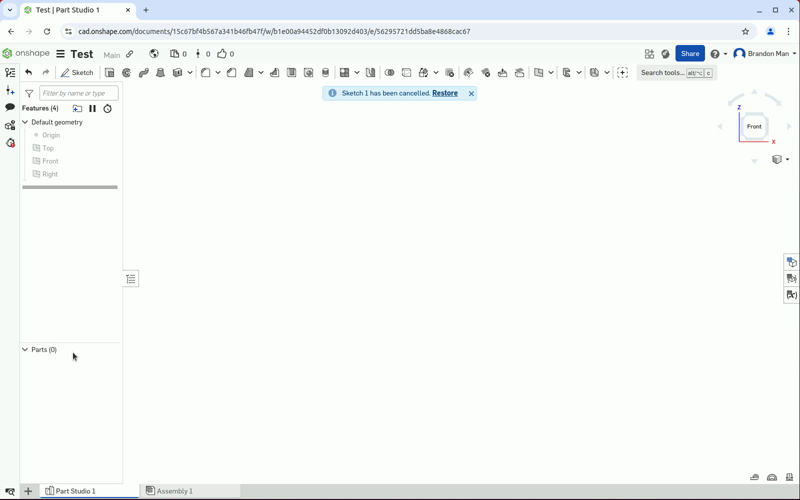
key(shift+y)
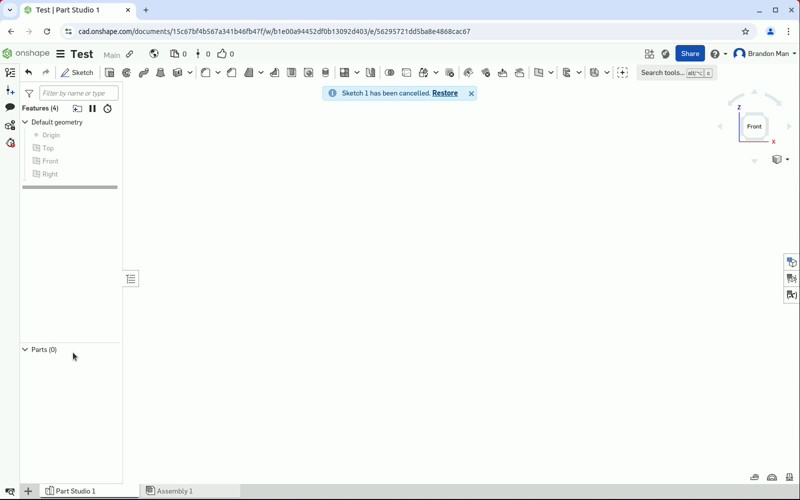
key(shift+s)
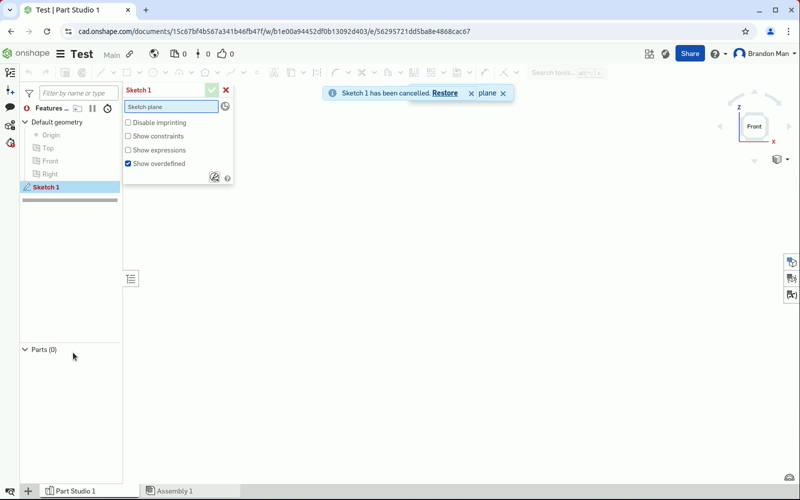
mouse_move(73, 163)
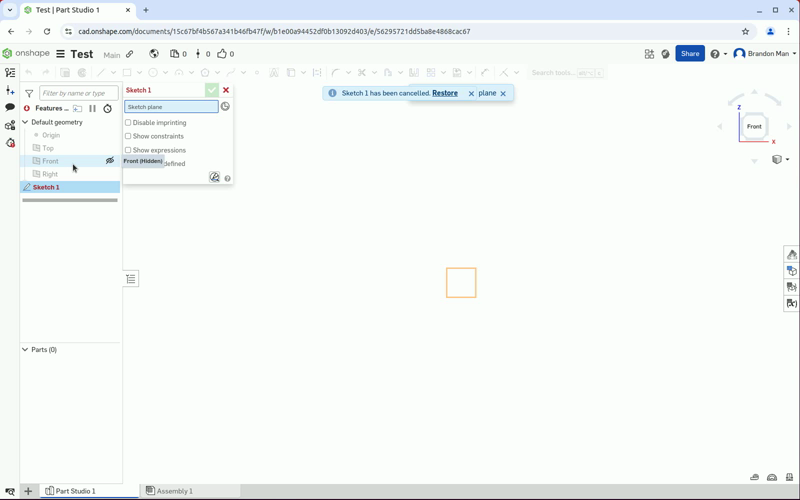
click(73, 163)
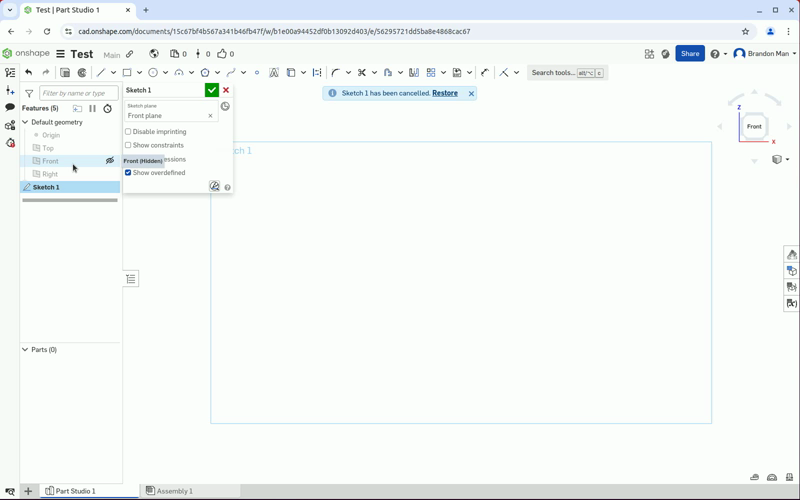
mouse_move(73, 352)
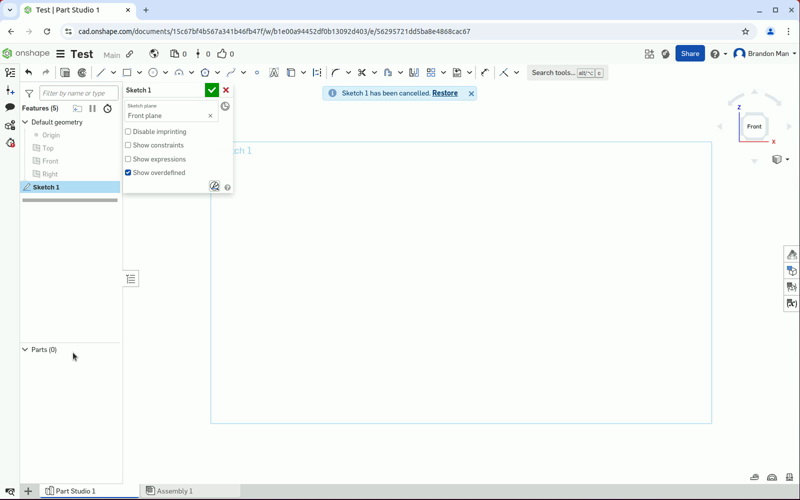
key(y)
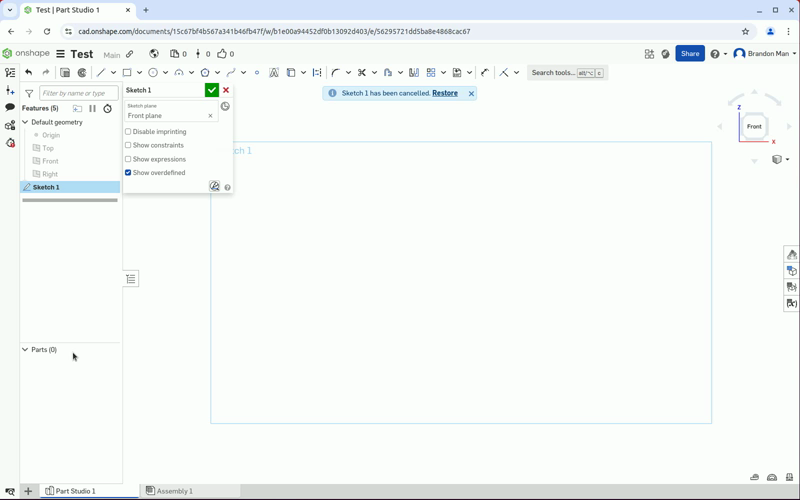
key(c)
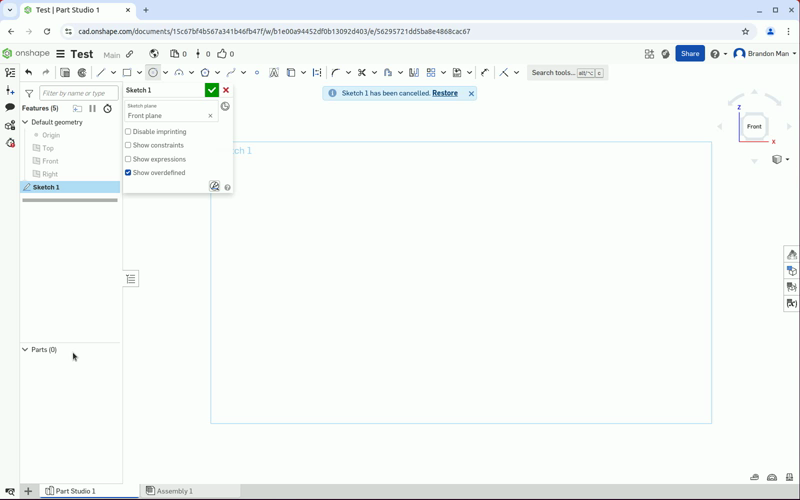
key_down(shift)
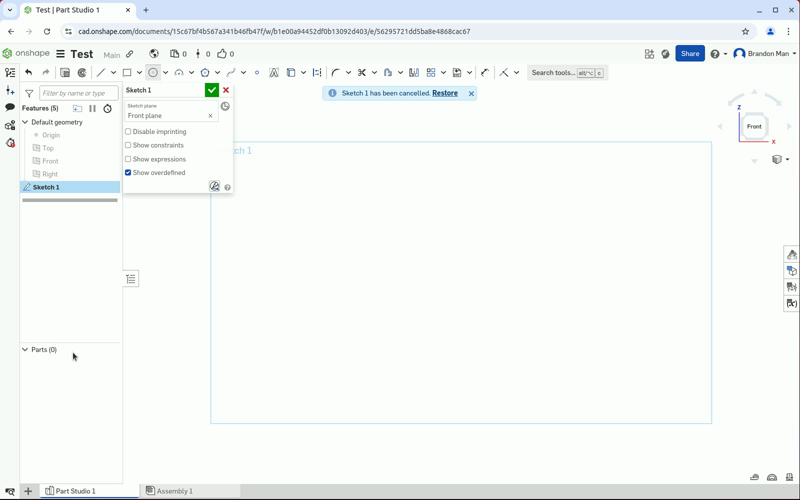
mouse_move(461, 282)
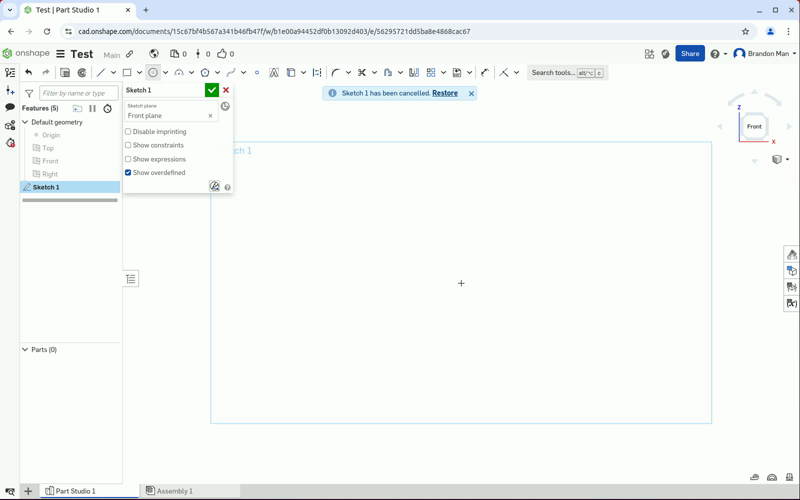
click(461, 282)
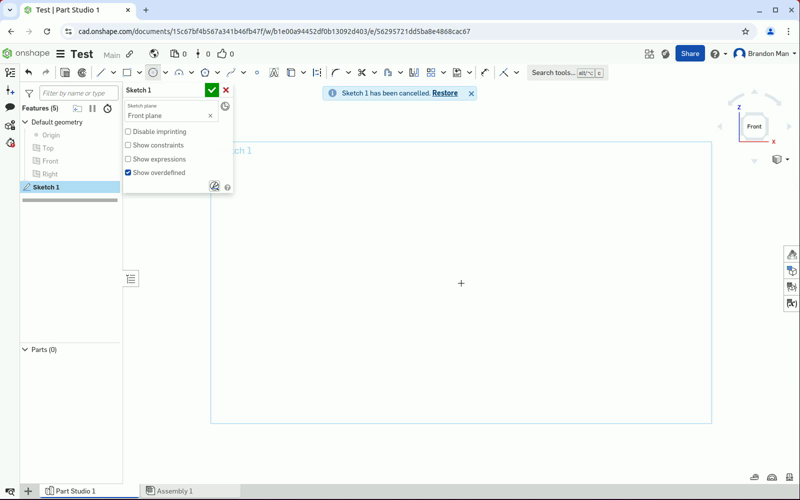
key_up(shift)
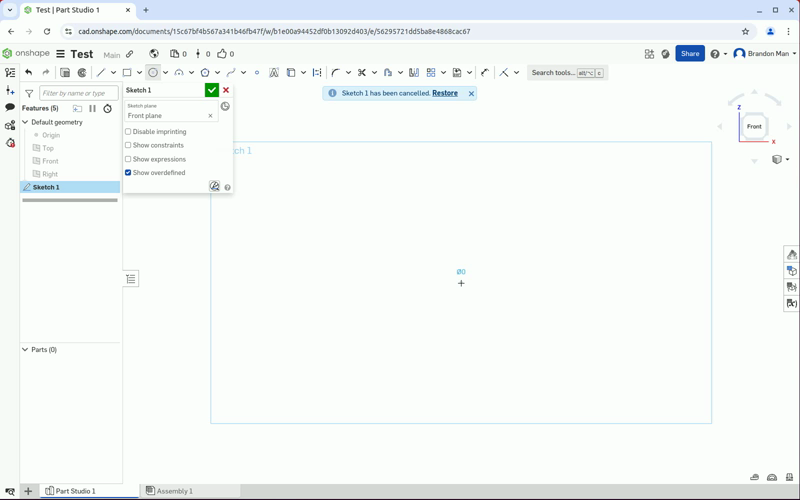
mouse_move(574, 282)
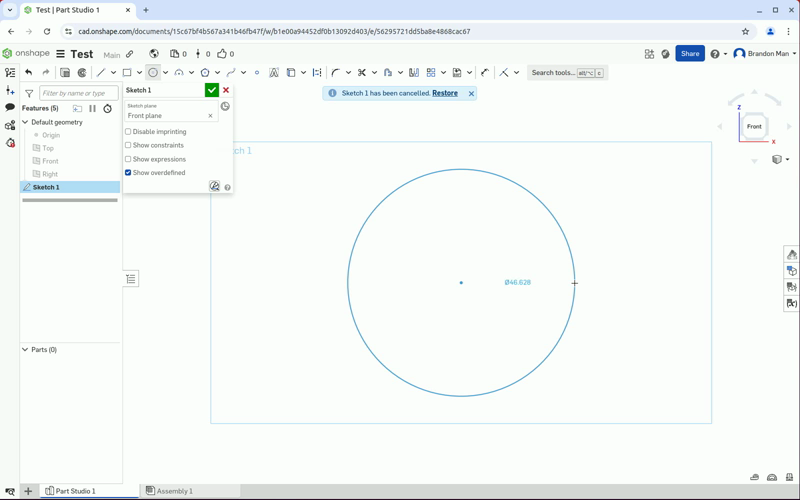
click(574, 282)
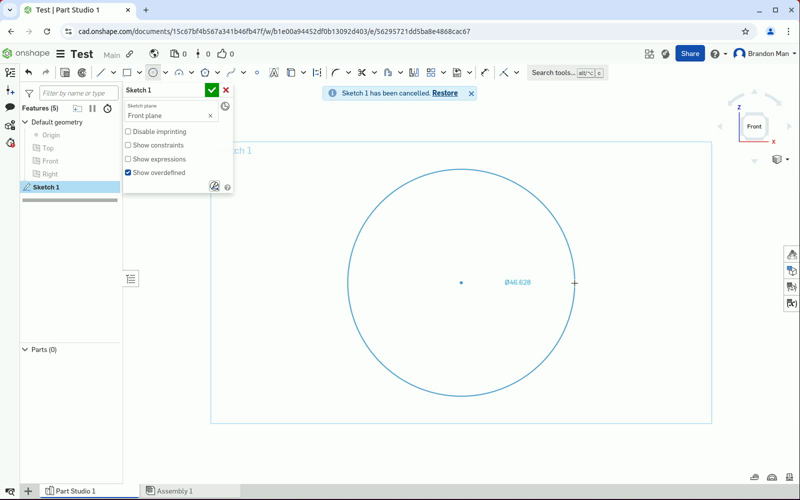
key(esc)
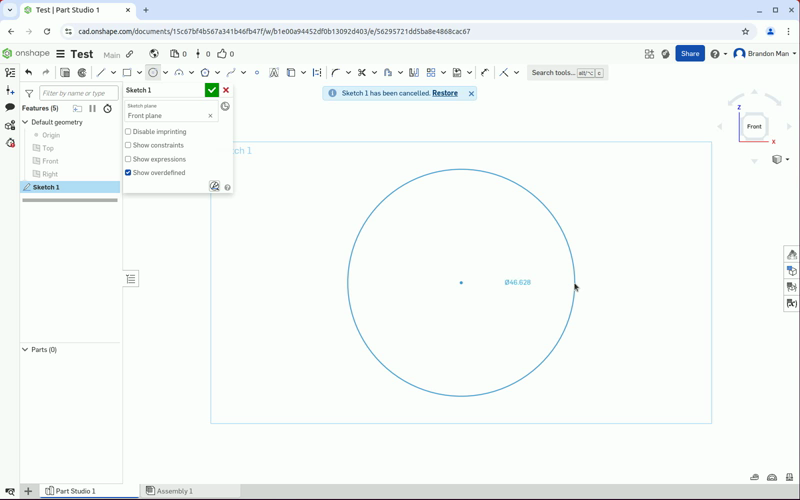
key(c)
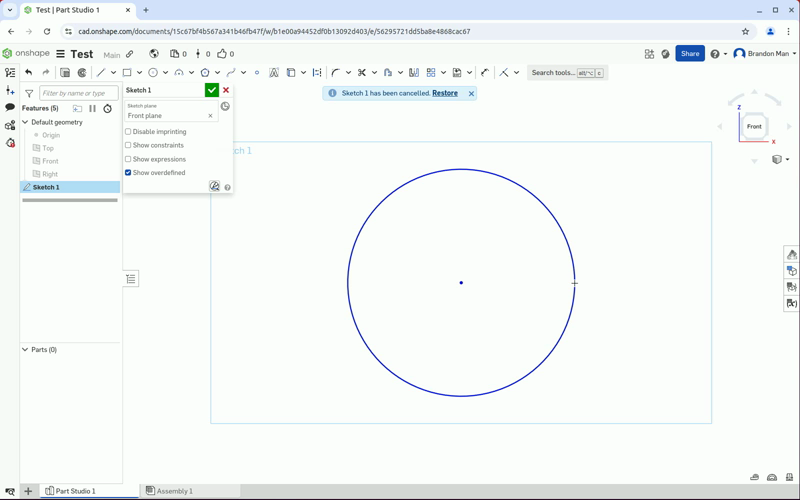
key_down(shift)
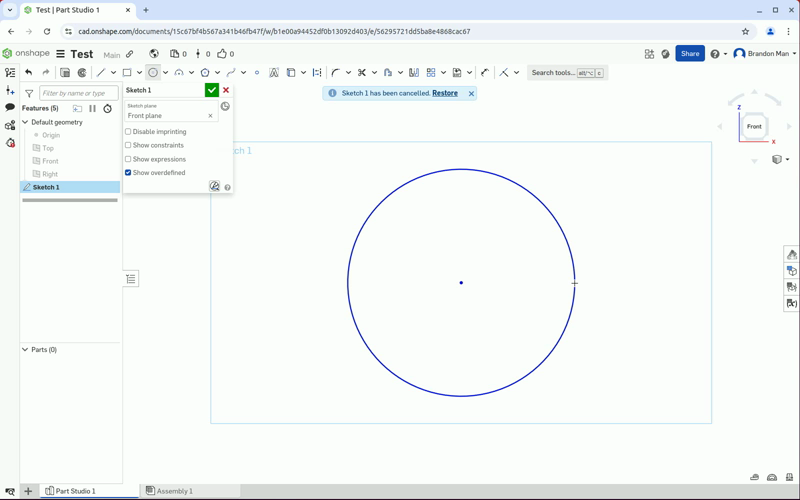
mouse_move(461, 282)
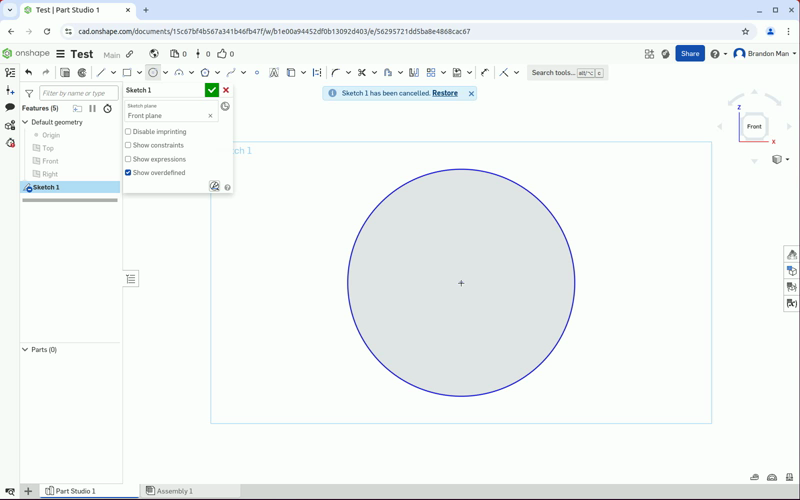
click(461, 282)
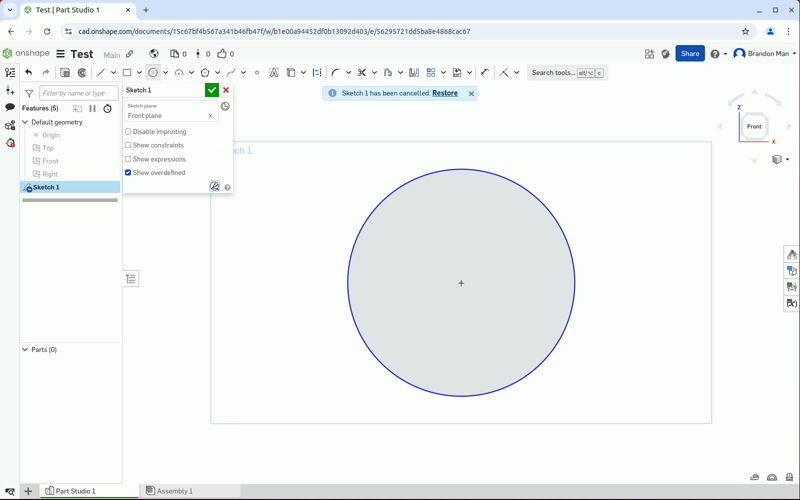
key_up(shift)
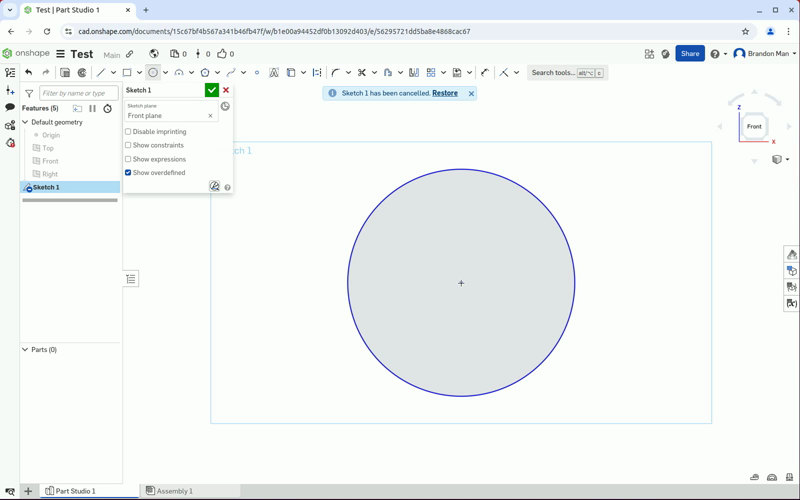
mouse_move(558, 282)
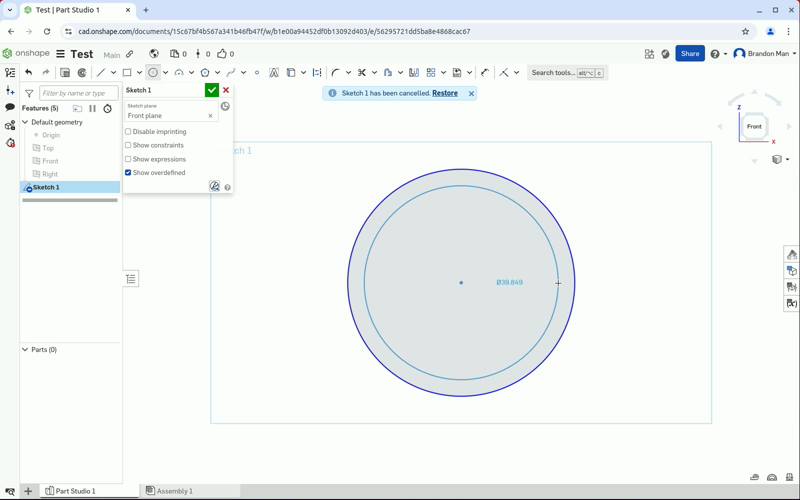
click(558, 282)
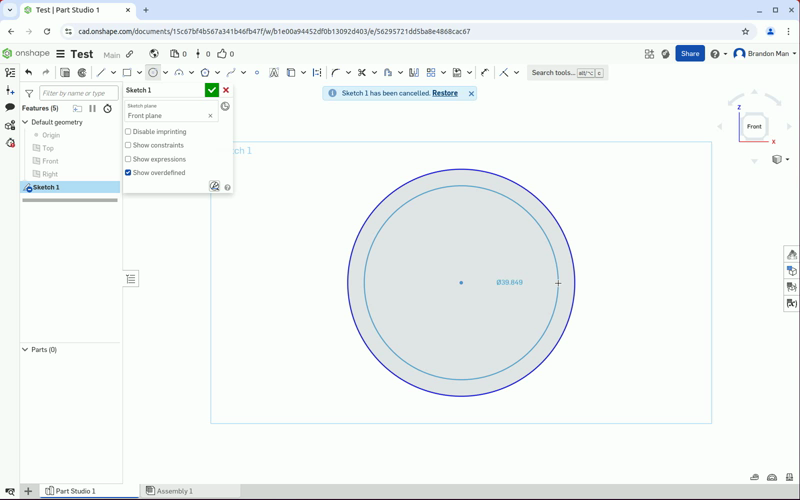
key(esc)
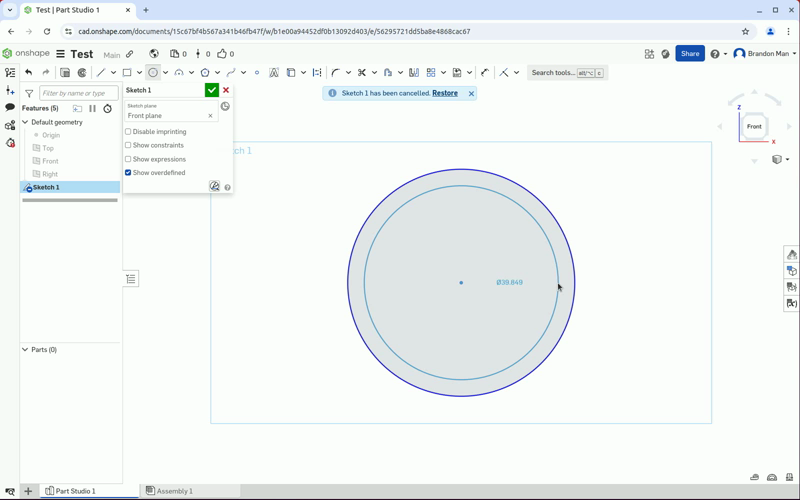
mouse_move(387, 207)
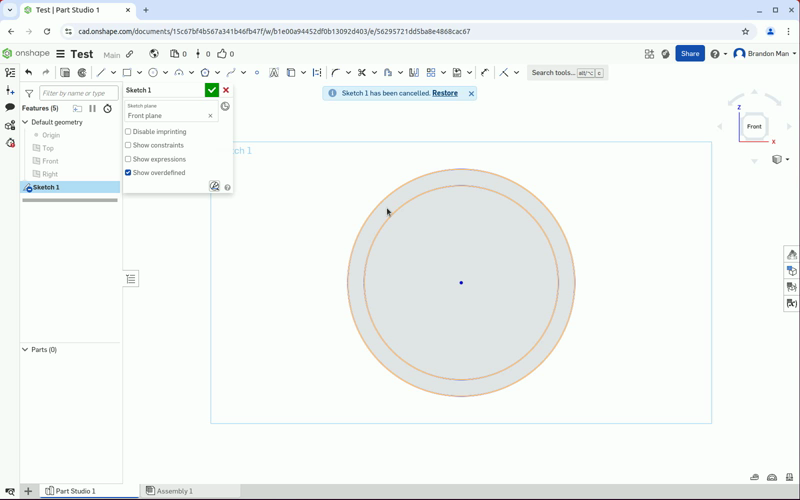
click(387, 207)
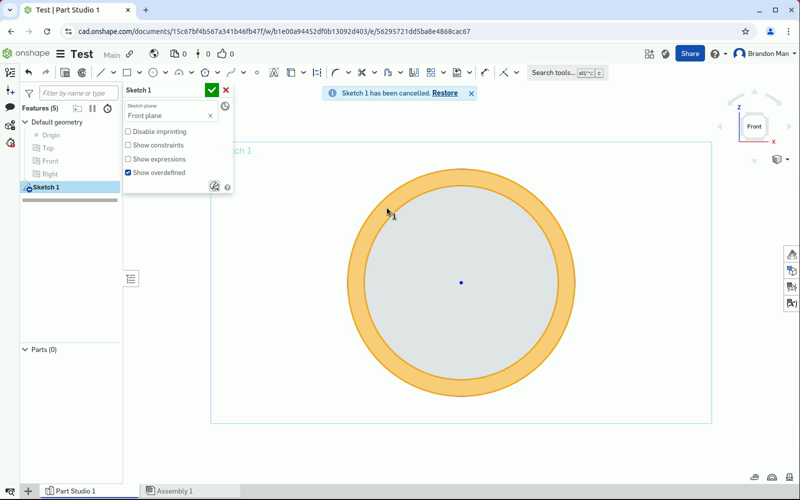
mouse_move(73, 352)
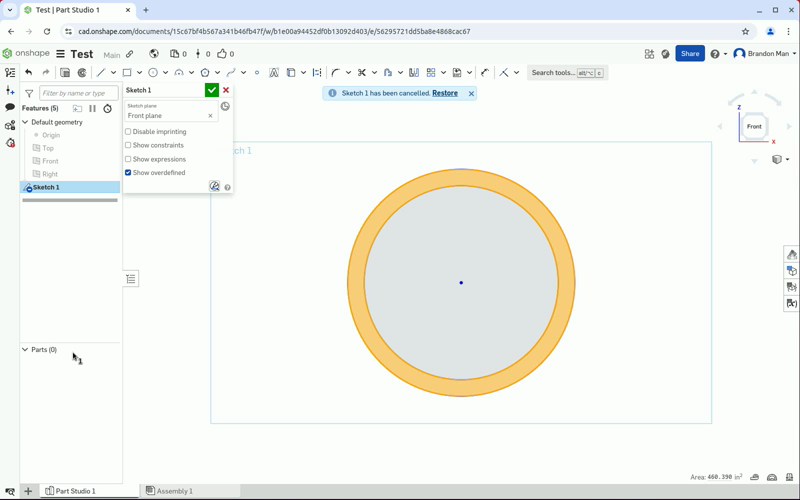
key(shift+y)
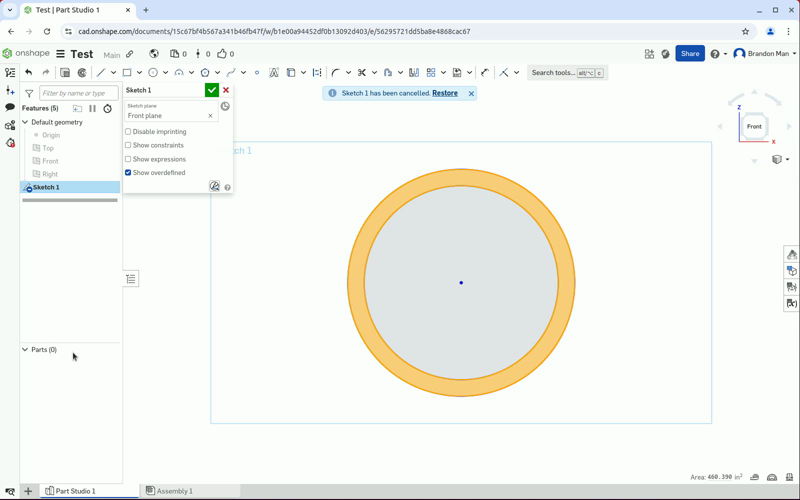
key(shift+e)
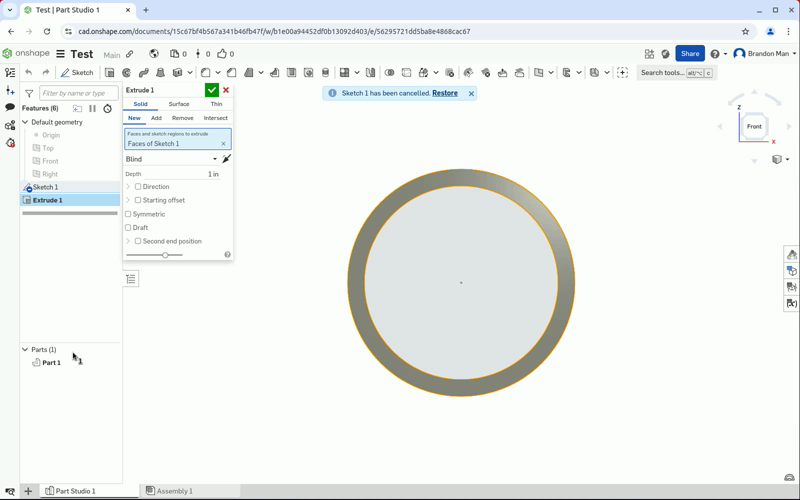
mouse_move(143, 106)
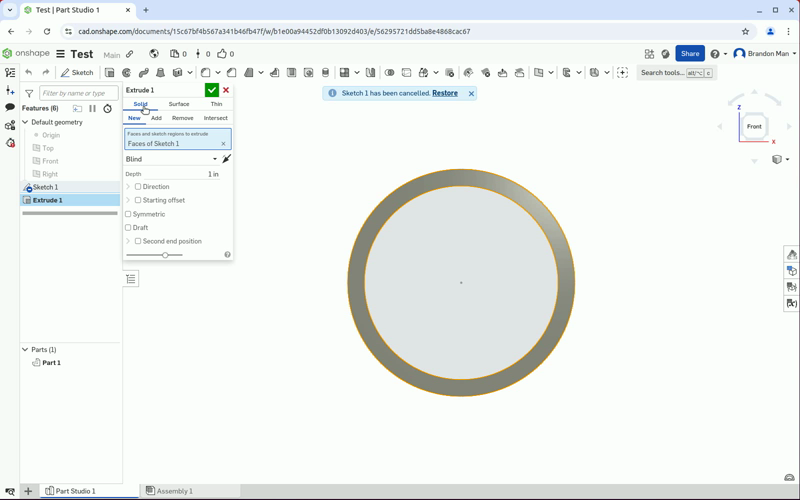
click(143, 106)
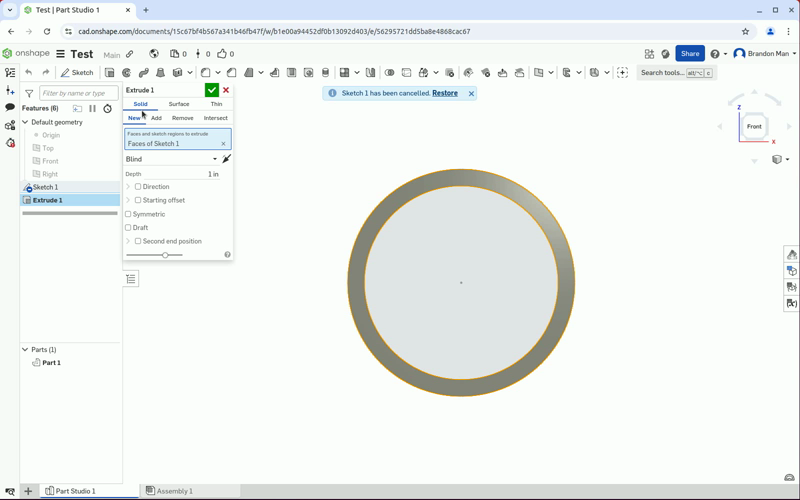
mouse_move(137, 120)
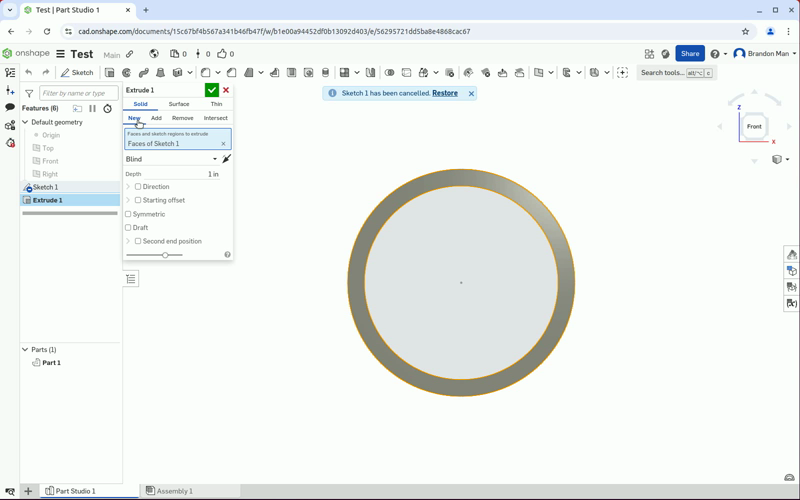
click(137, 120)
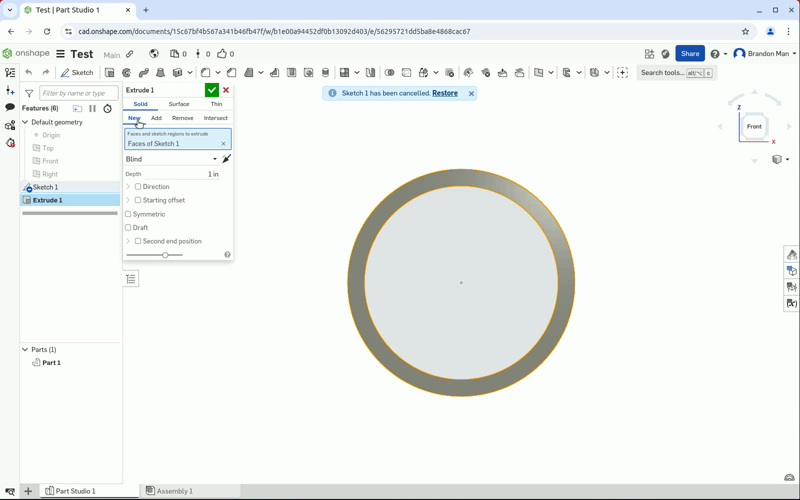
key(tab, 4)
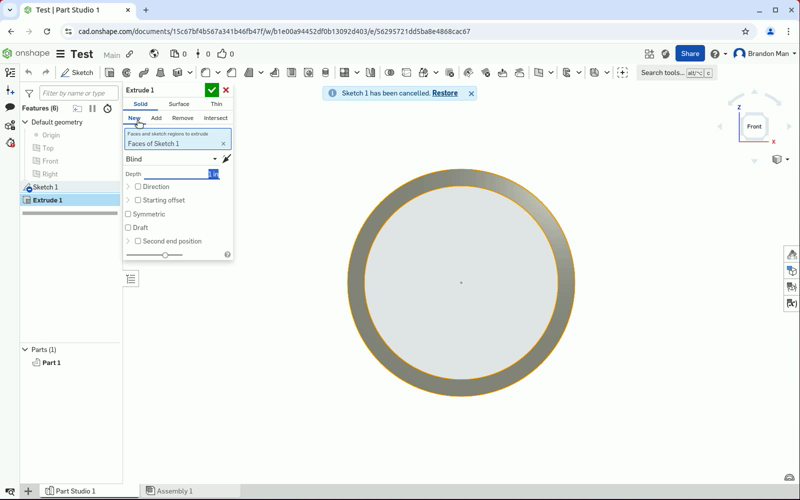
text(9.869)
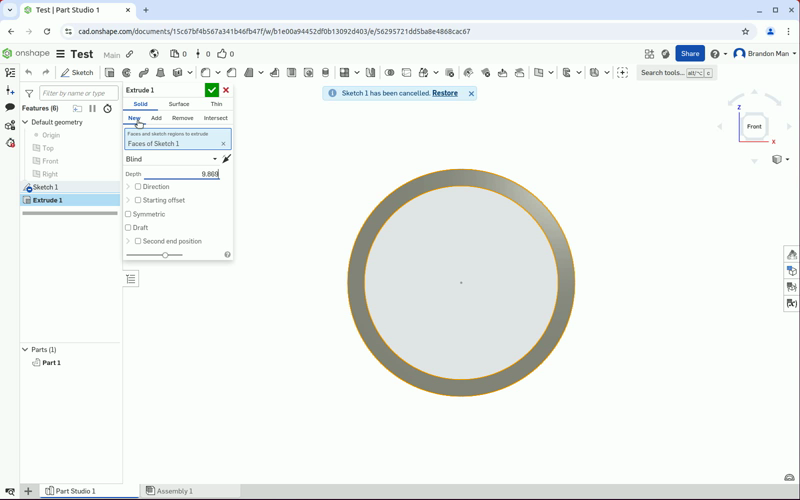
key(enter)
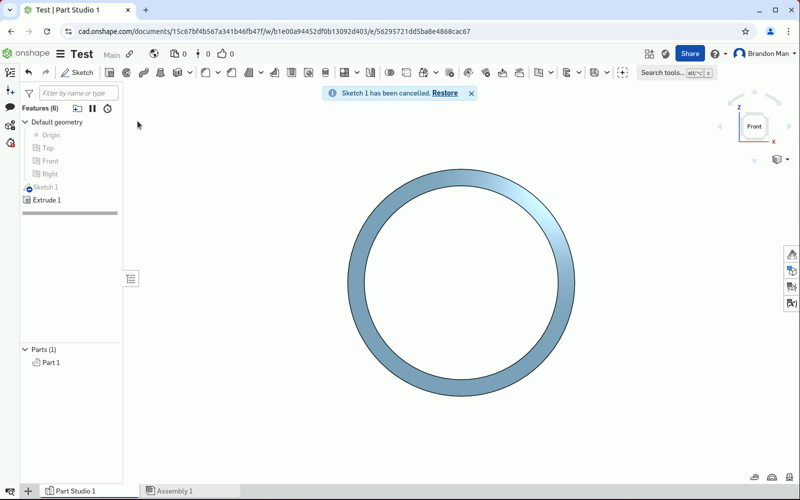
key(shift+h)
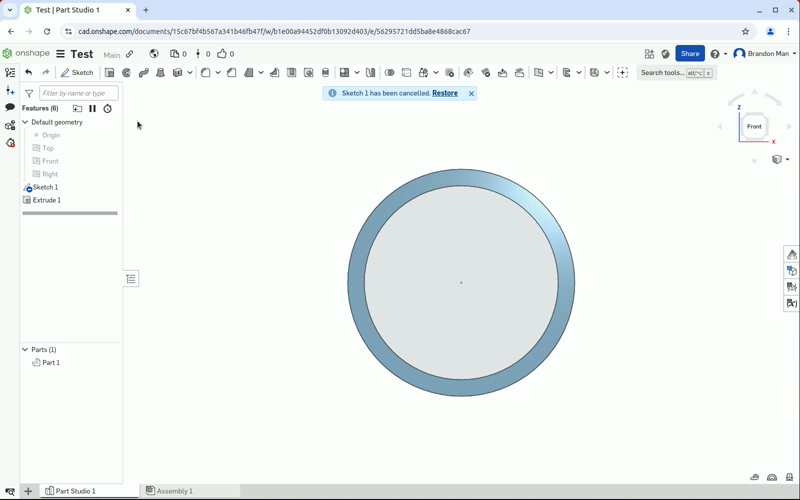
key(shift+h)
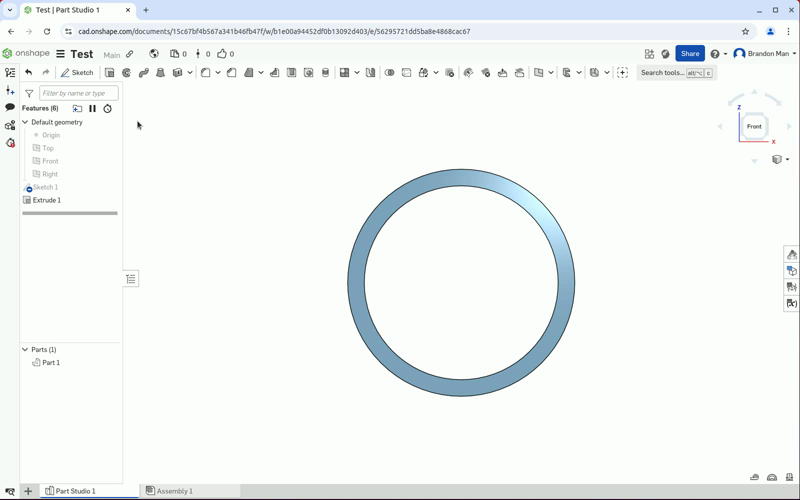
mouse_move(73, 189)
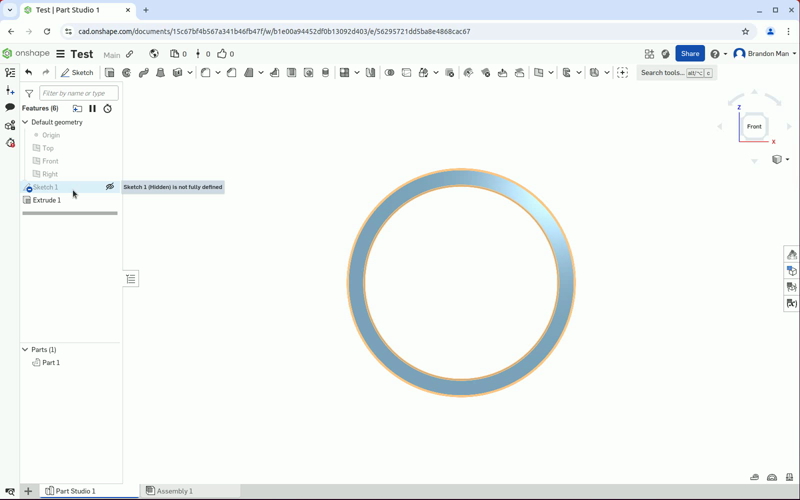
click(73, 189)
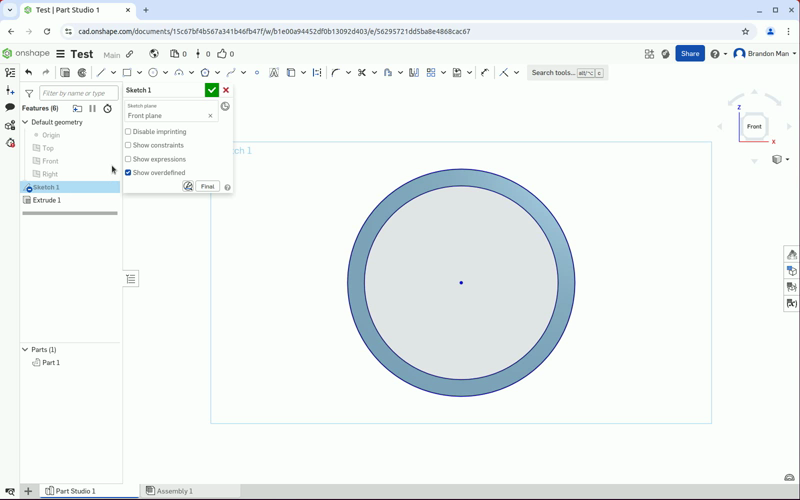
mouse_move(229, 92)
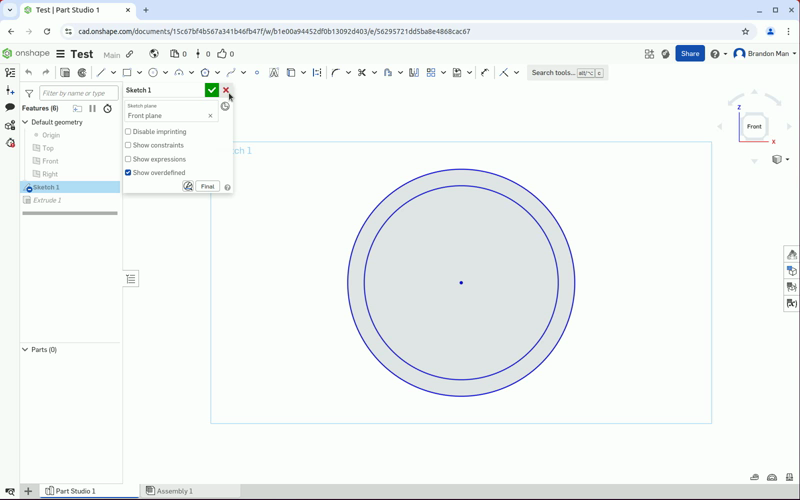
click(229, 92)
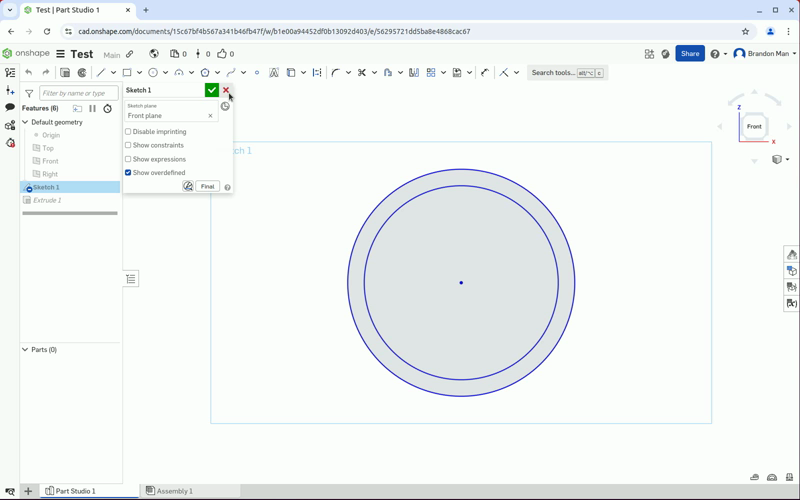
key(shift+s)
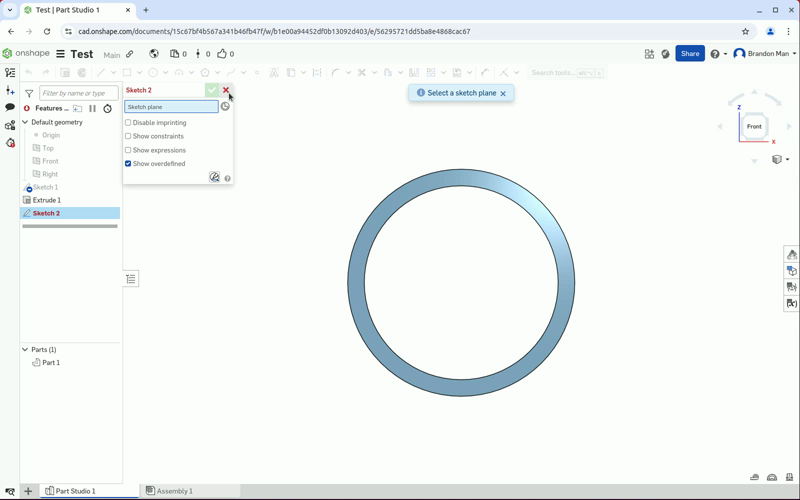
mouse_move(73, 163)
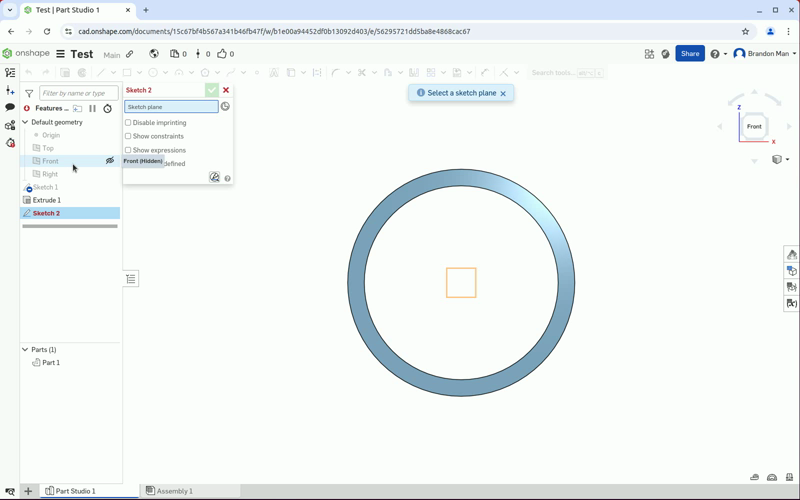
click(73, 163)
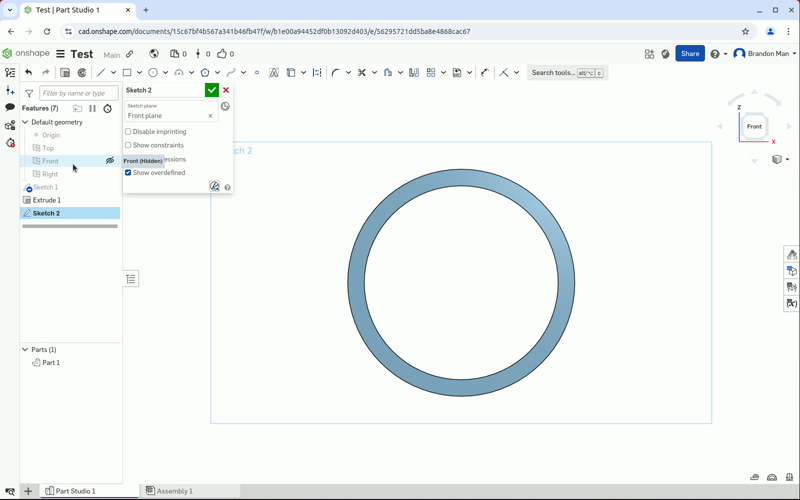
mouse_move(73, 352)
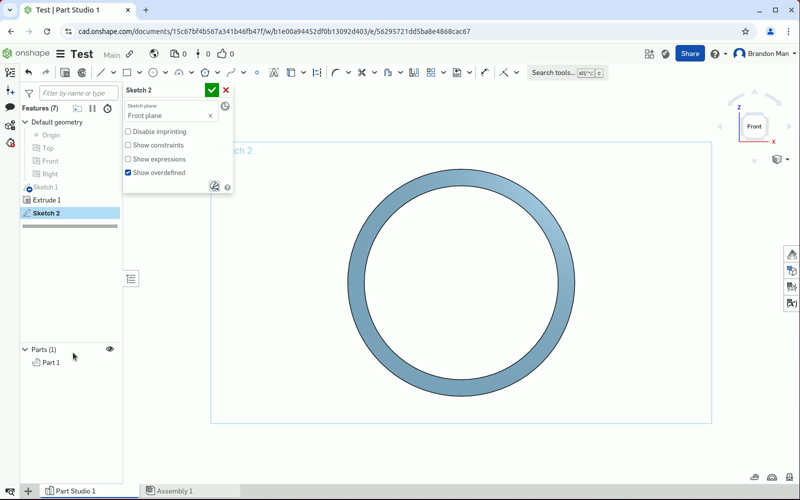
key(y)
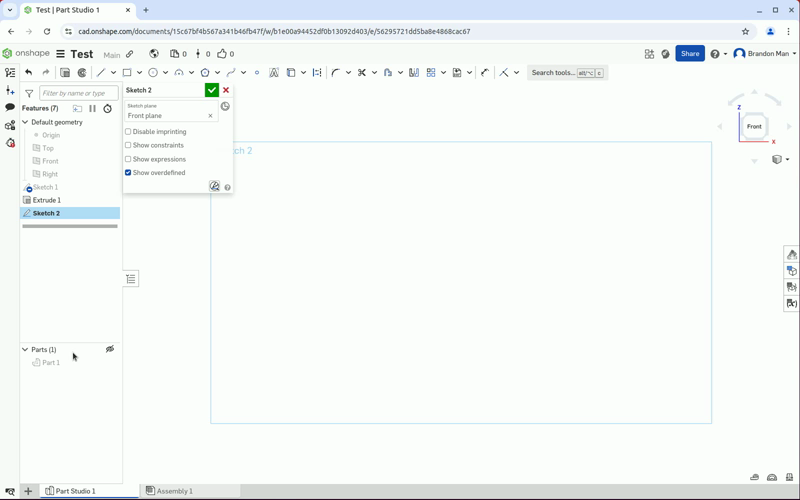
key(c)
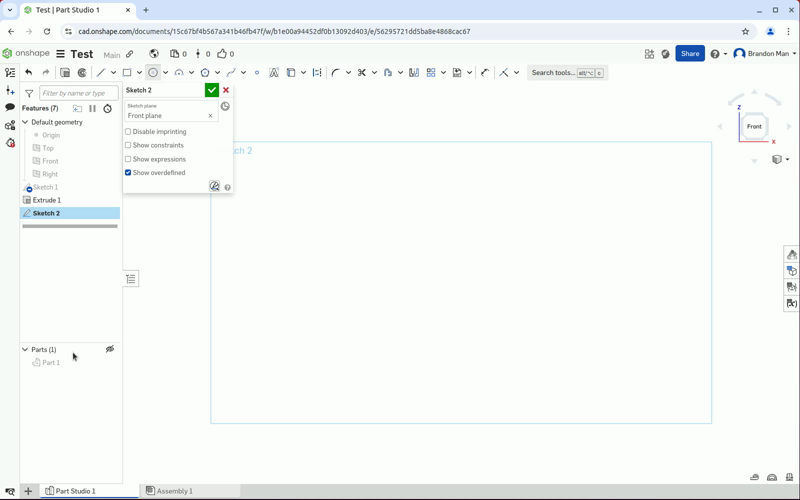
key_down(shift)
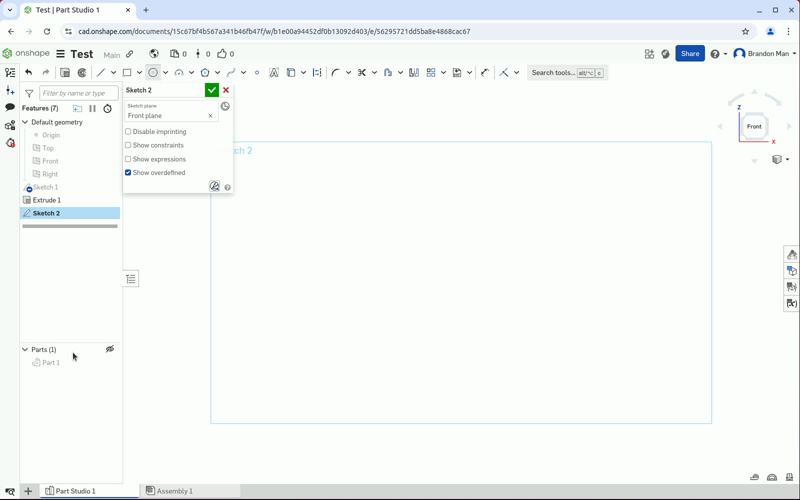
mouse_move(461, 282)
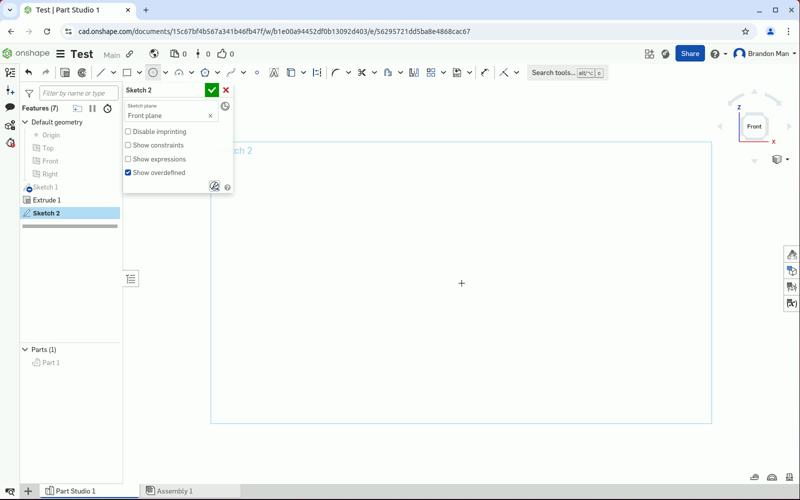
click(461, 282)
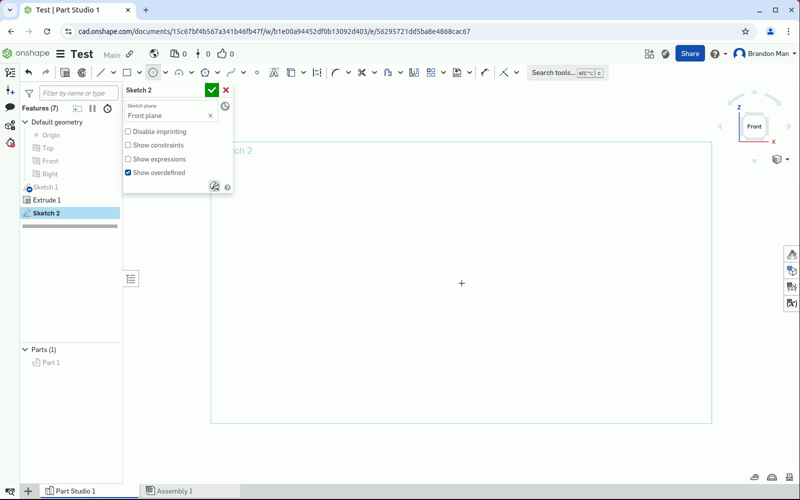
key_up(shift)
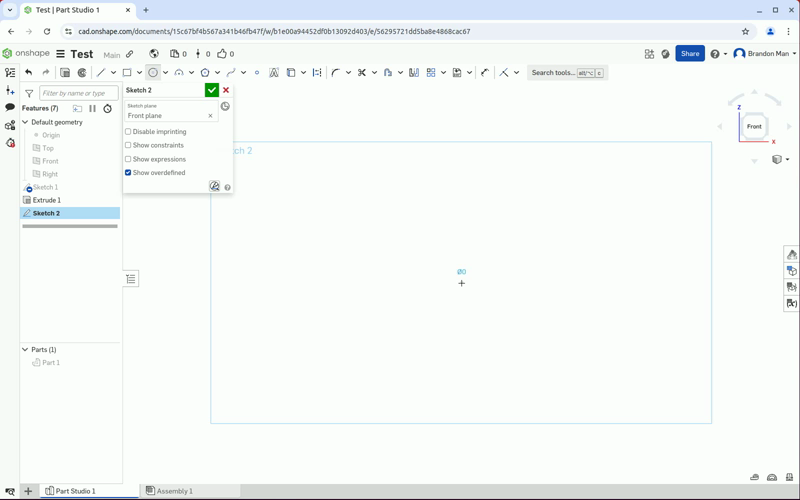
mouse_move(494, 282)
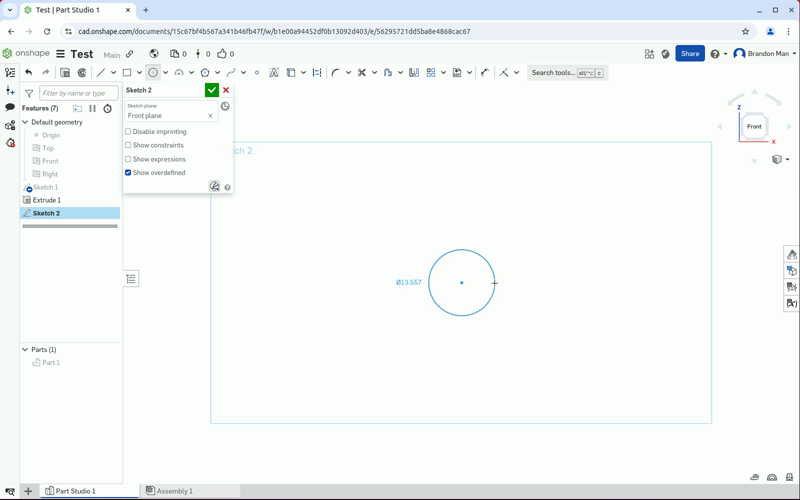
click(494, 282)
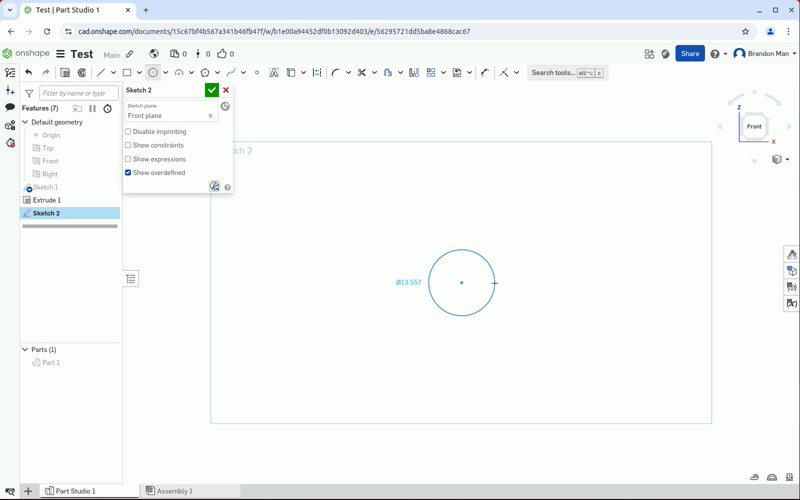
key(esc)
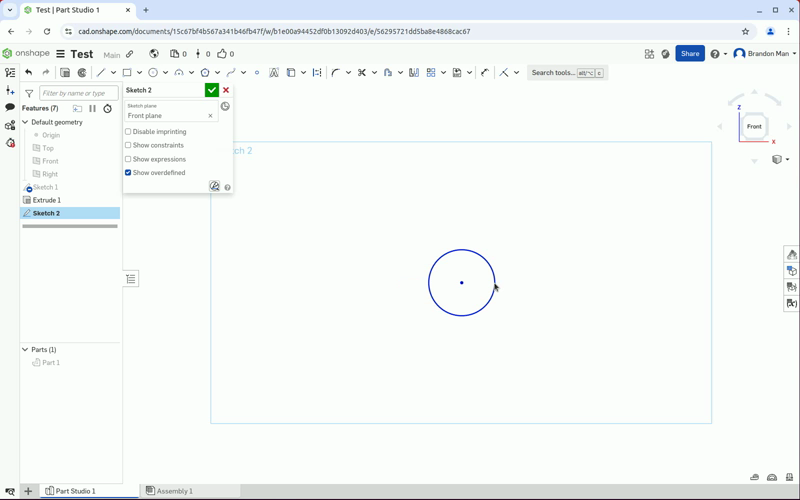
key(c)
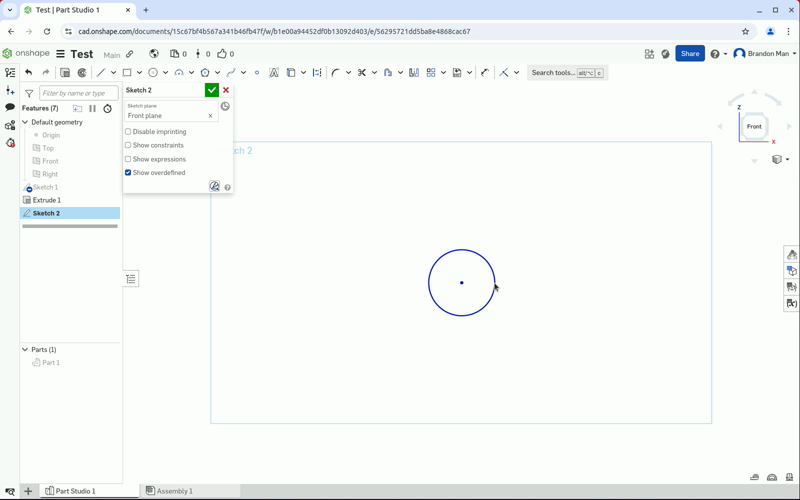
key_down(shift)
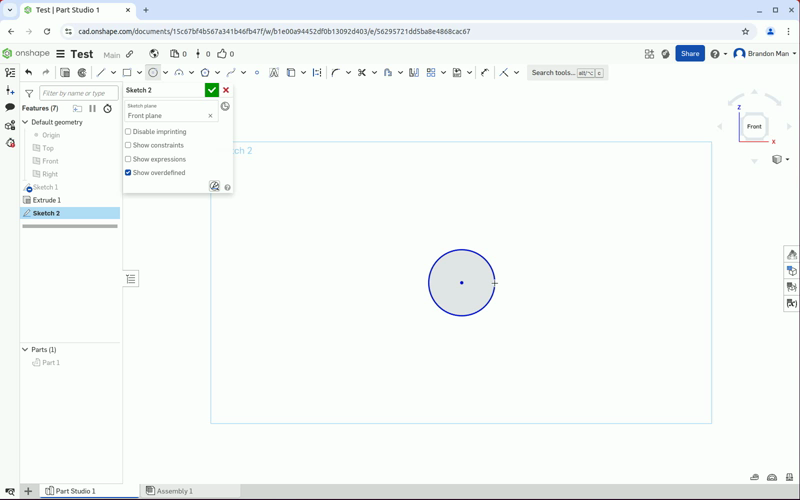
mouse_move(461, 282)
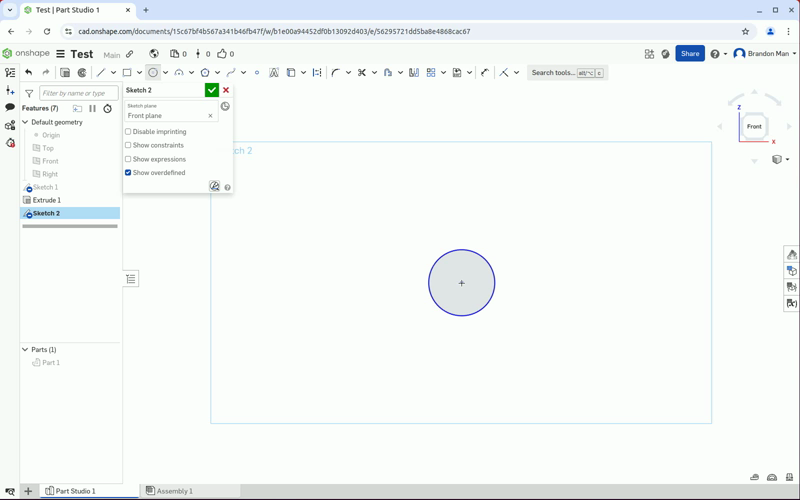
click(461, 282)
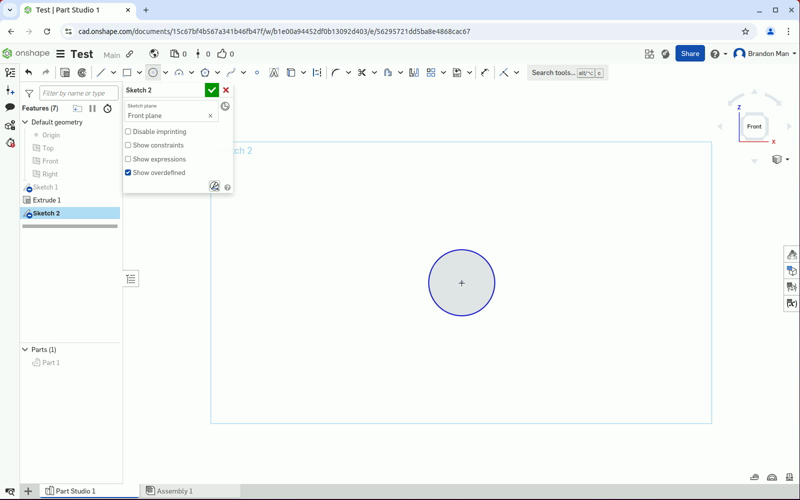
key_up(shift)
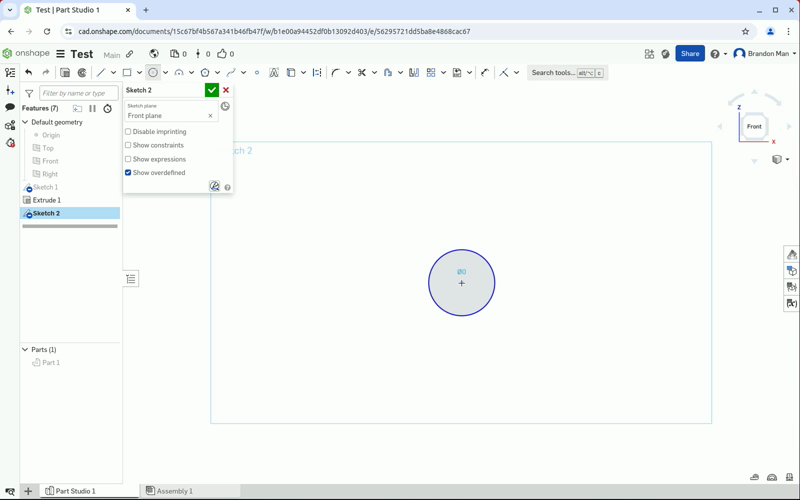
mouse_move(488, 282)
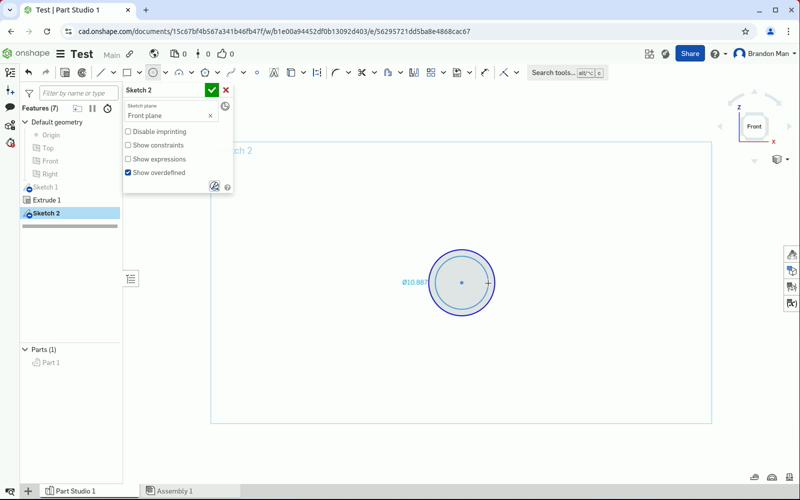
click(488, 282)
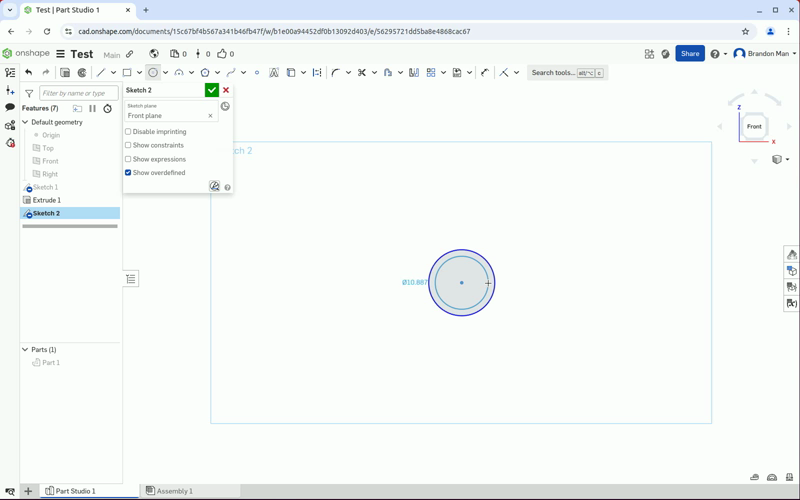
key(esc)
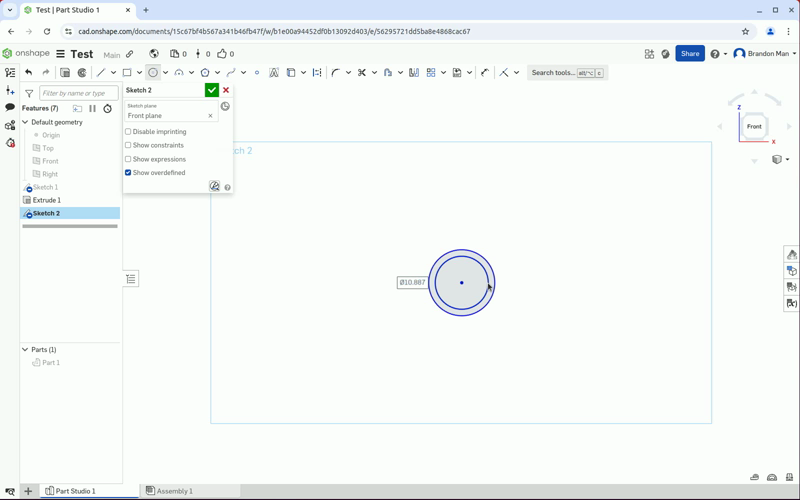
mouse_move(437, 269)
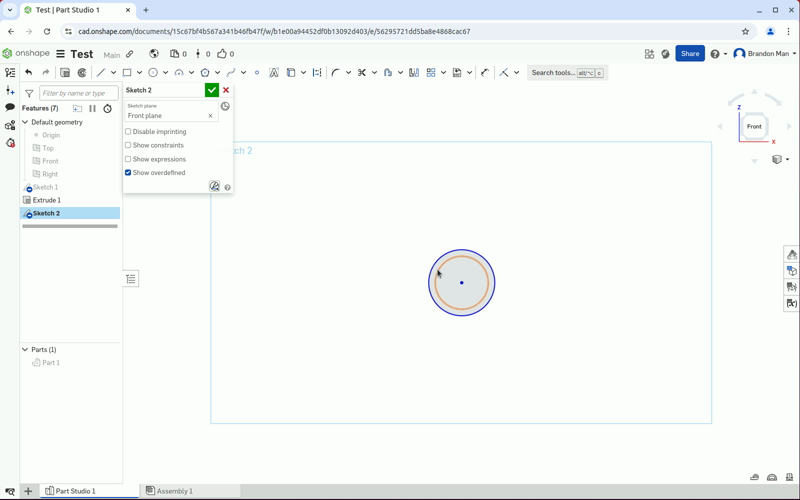
scroll(6)
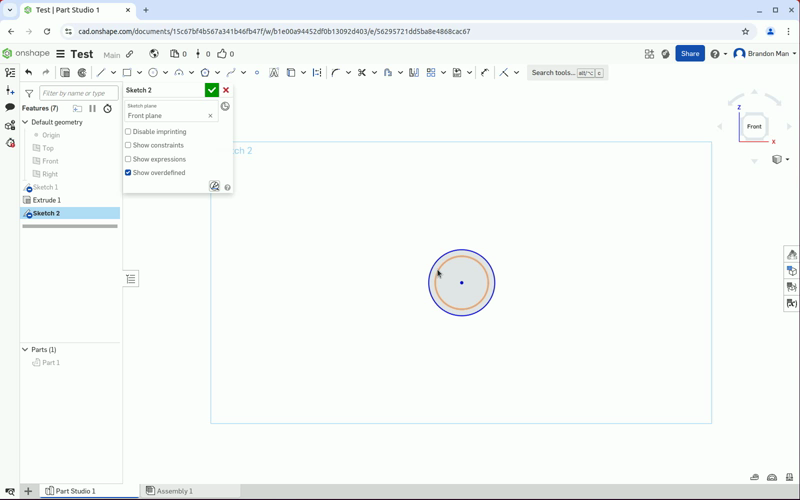
scroll(6)
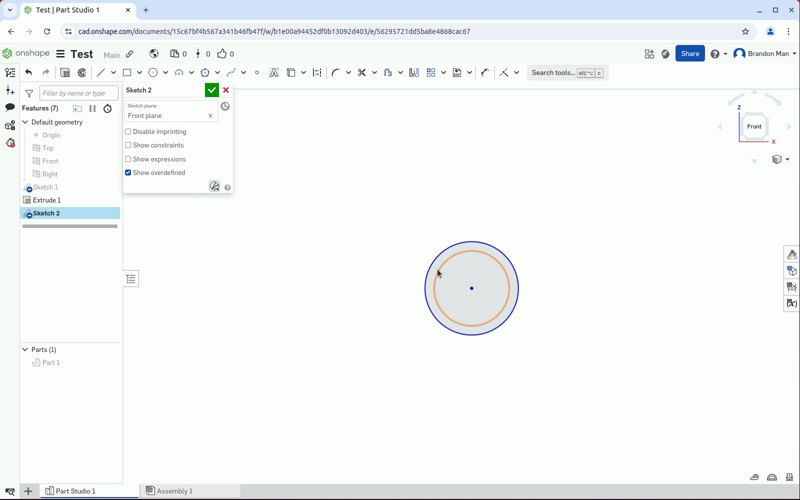
scroll(6)
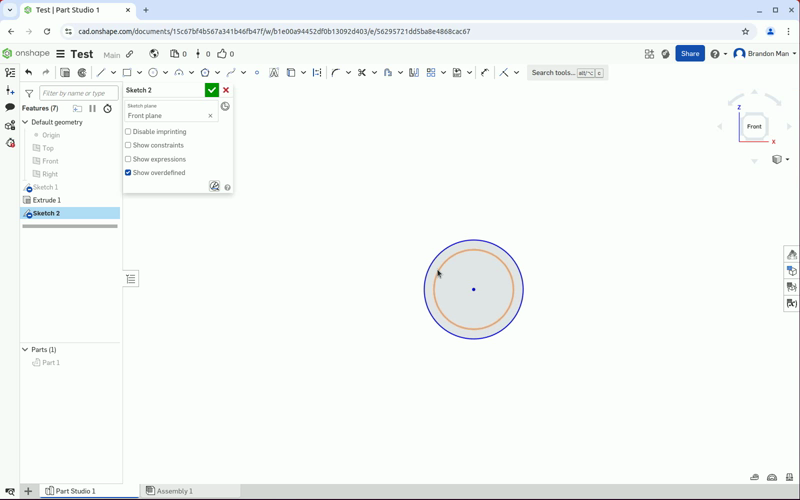
scroll(6)
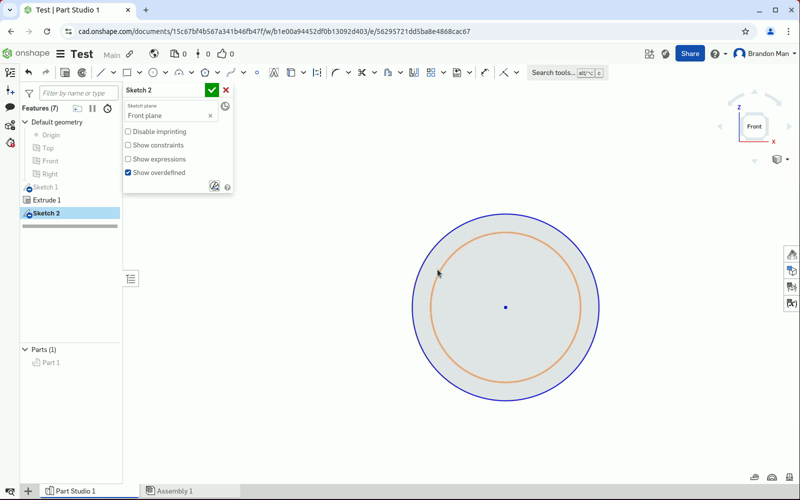
scroll(6)
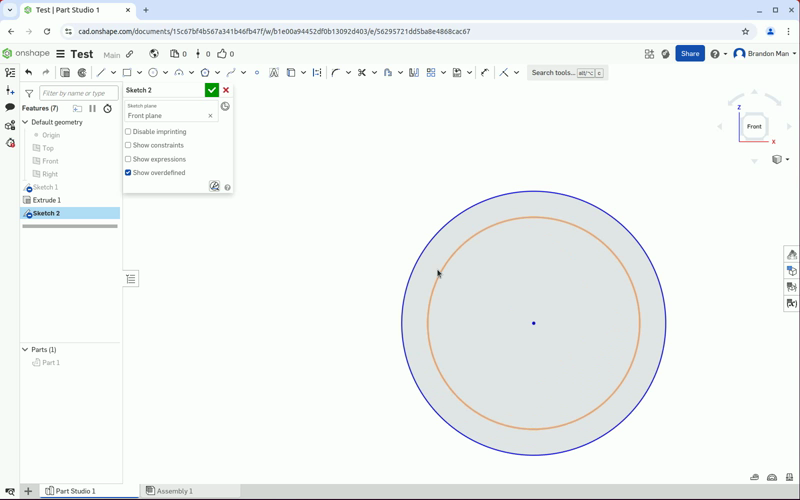
scroll(6)
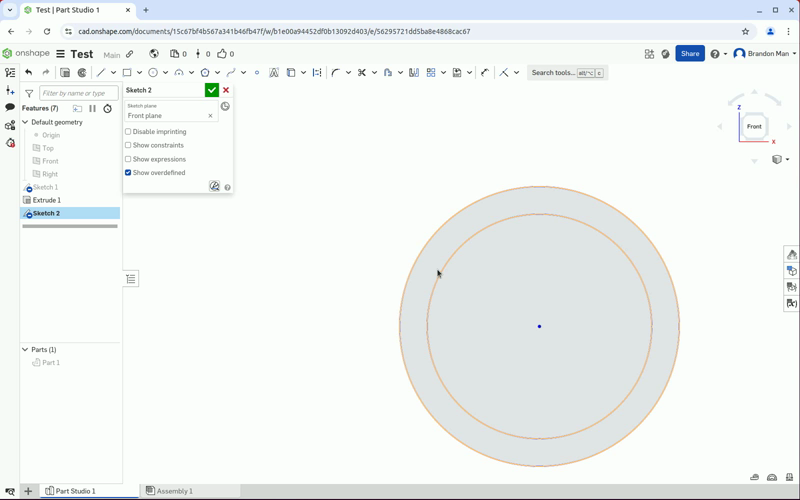
scroll(6)
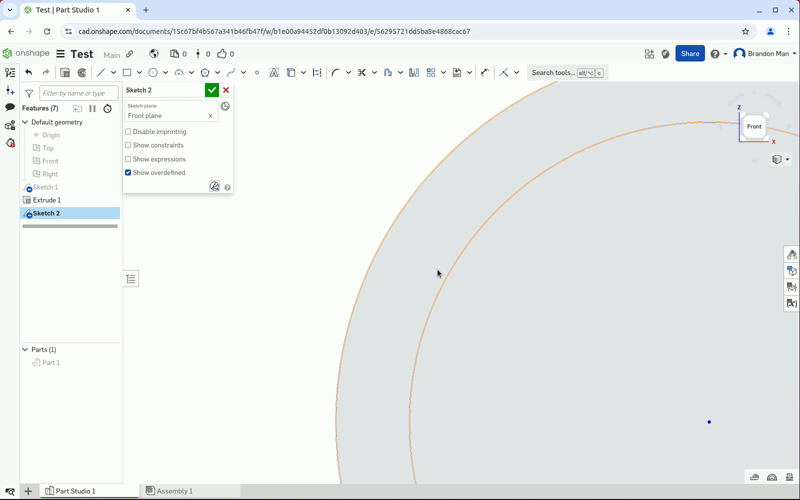
click(437, 269)
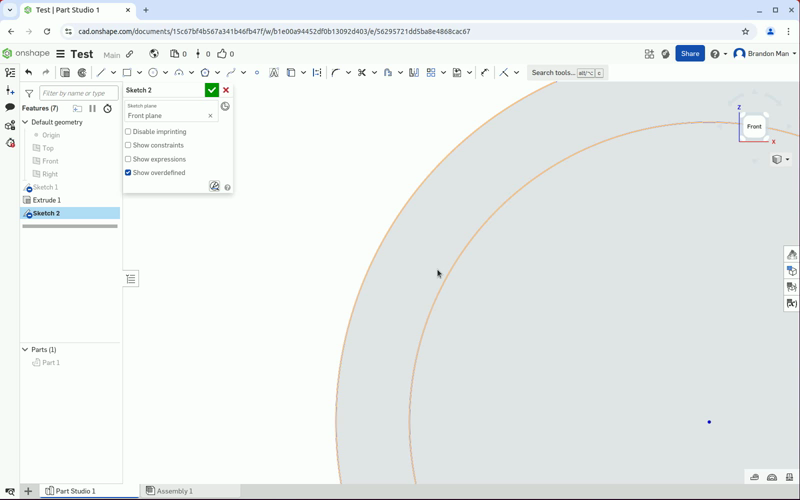
scroll(-6)
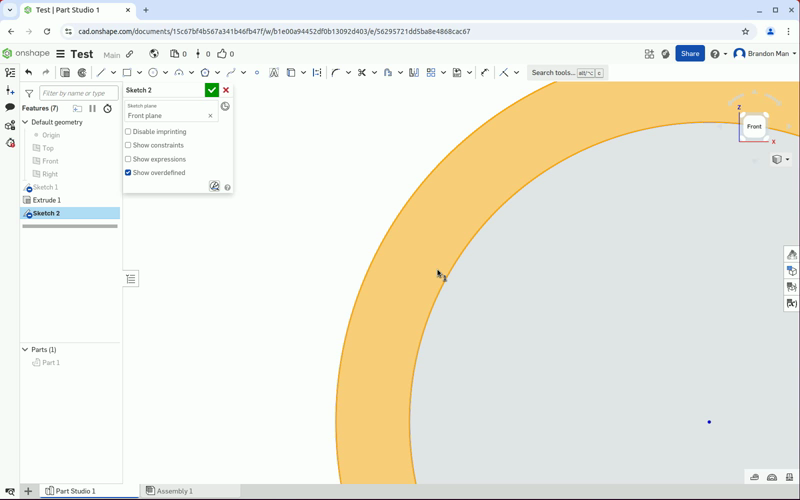
scroll(-6)
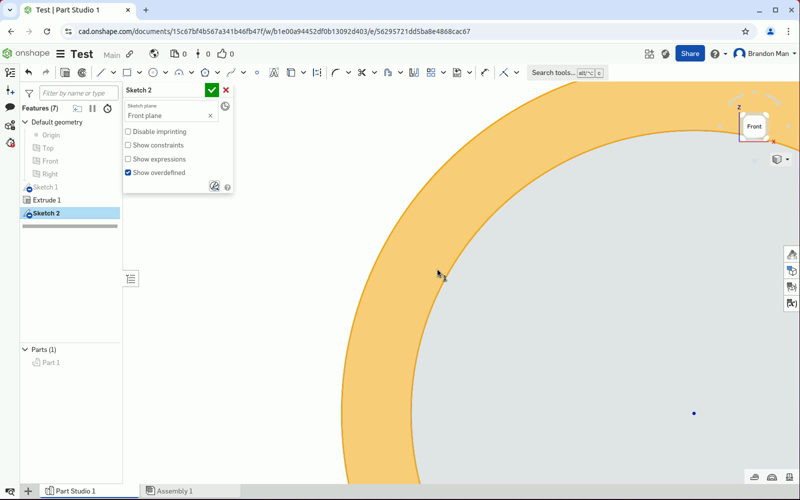
scroll(-6)
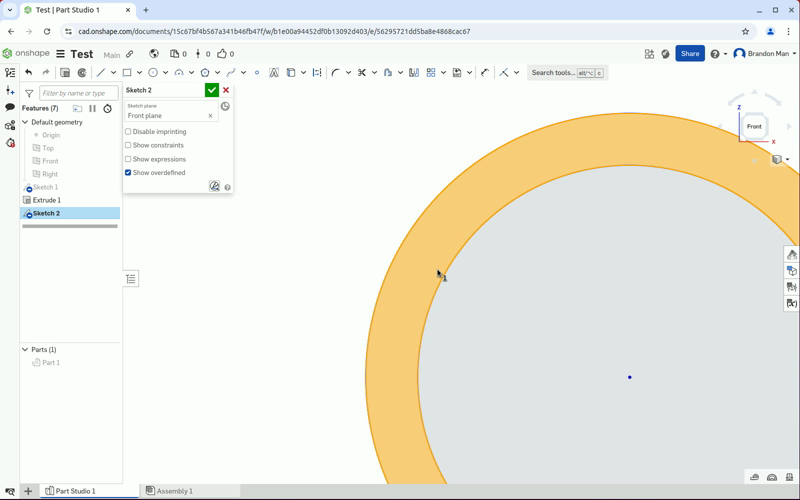
scroll(-6)
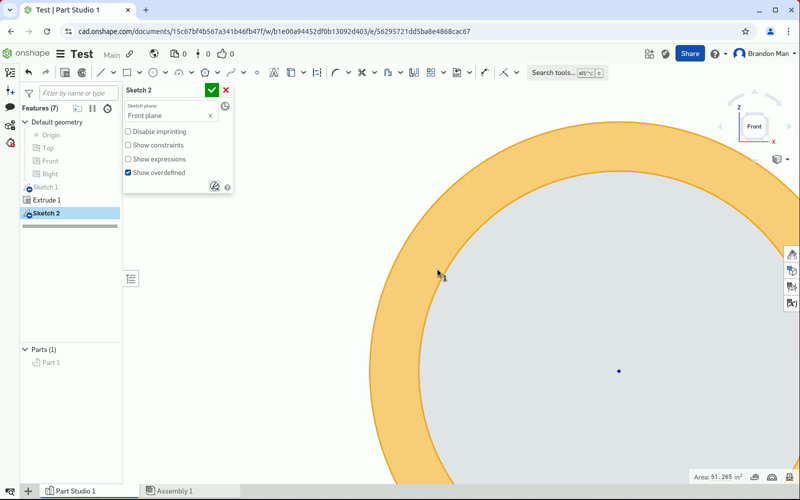
scroll(-6)
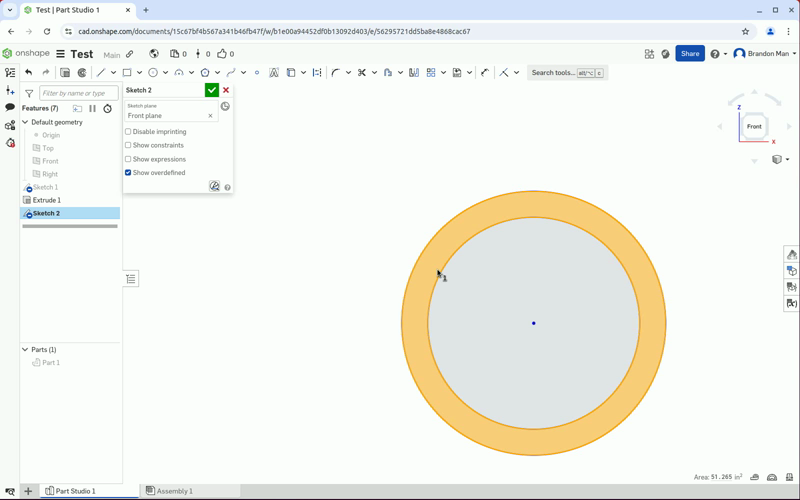
scroll(-6)
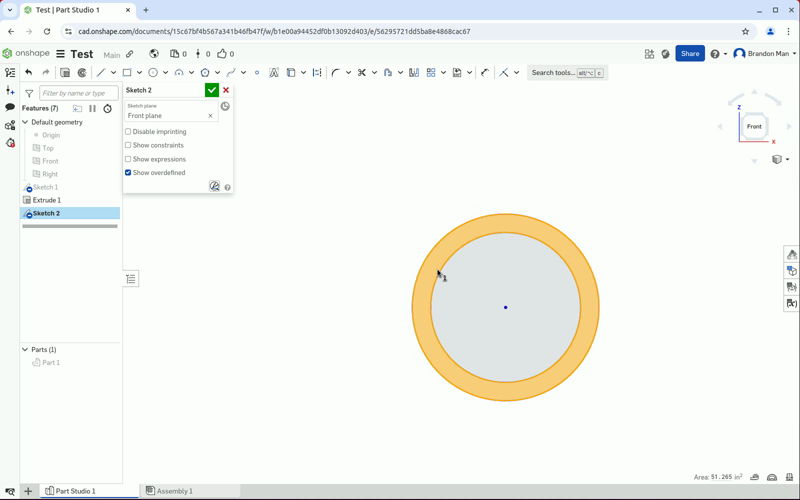
scroll(-6)
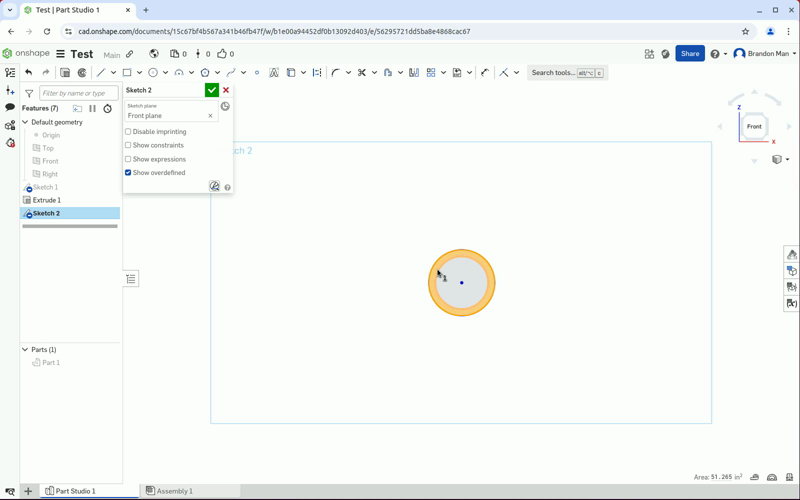
mouse_move(73, 352)
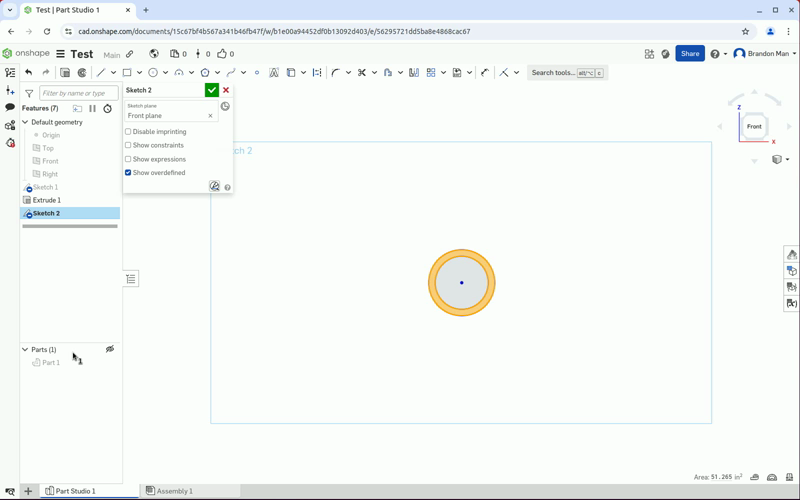
key(shift+y)
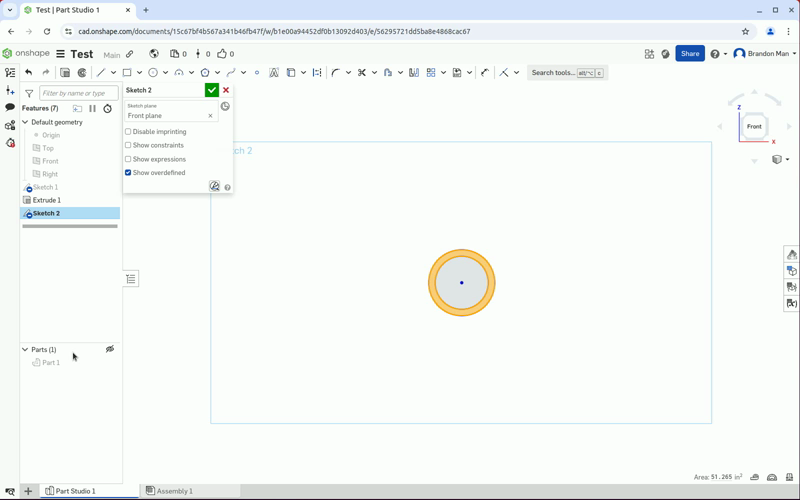
key(shift+e)
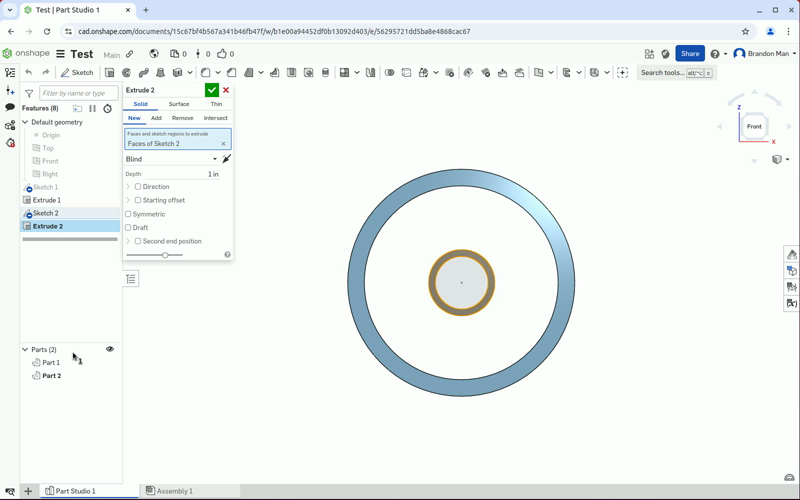
mouse_move(143, 106)
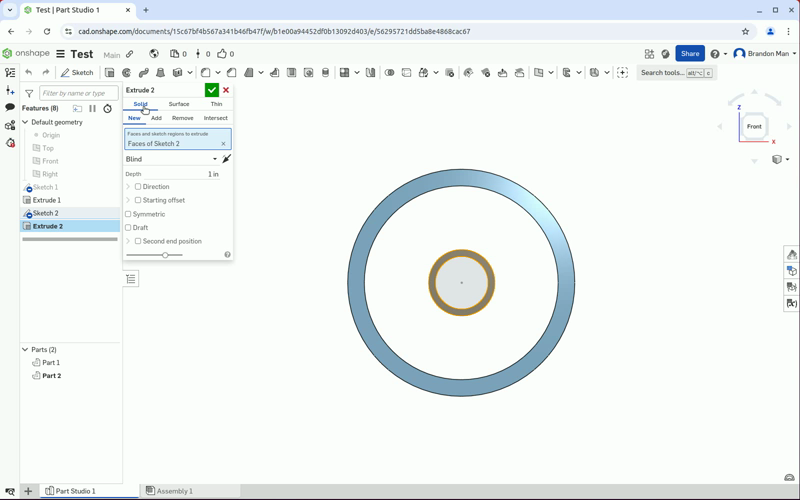
click(143, 106)
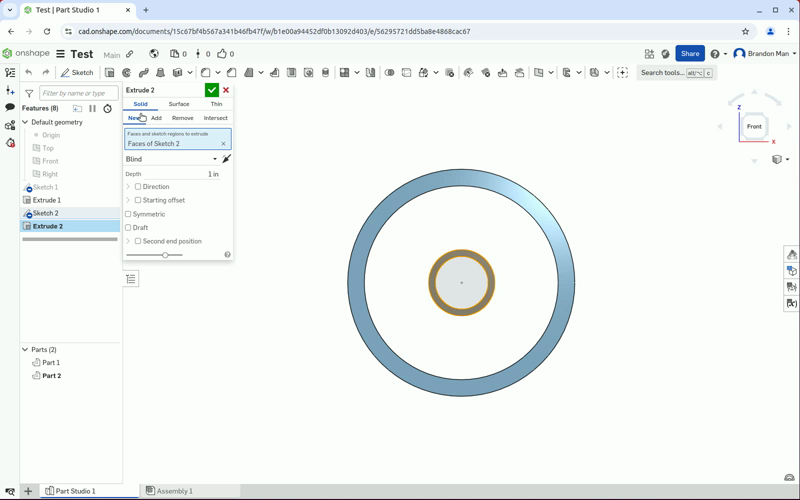
mouse_move(137, 120)
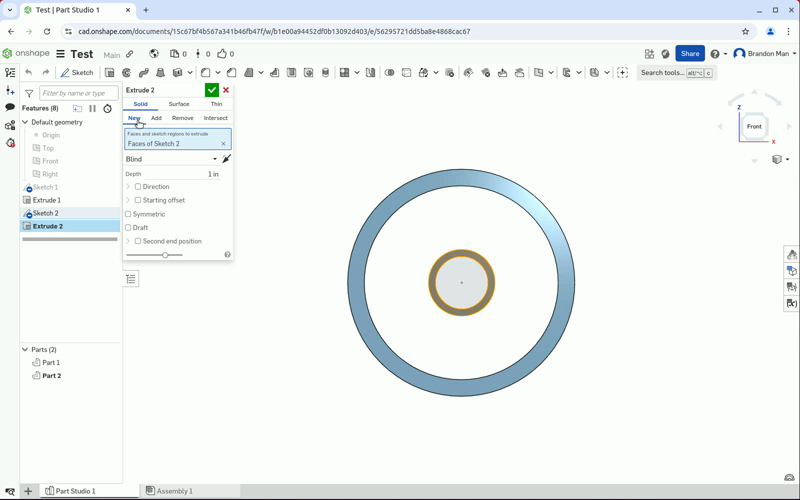
click(137, 120)
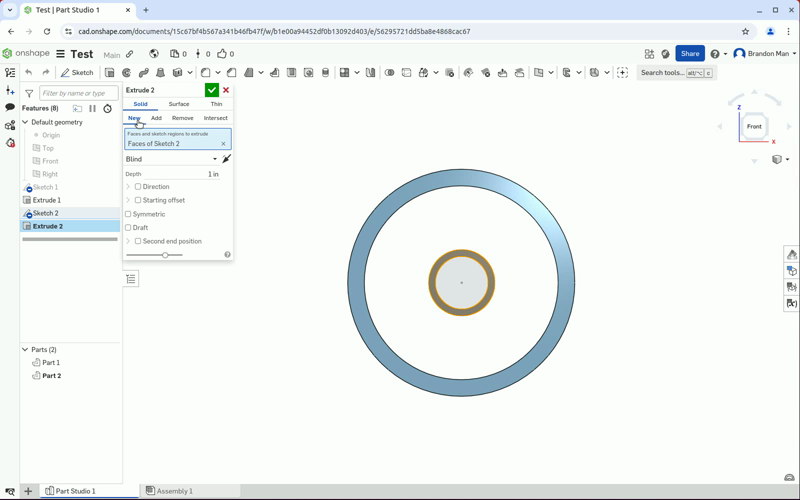
key(tab, 4)
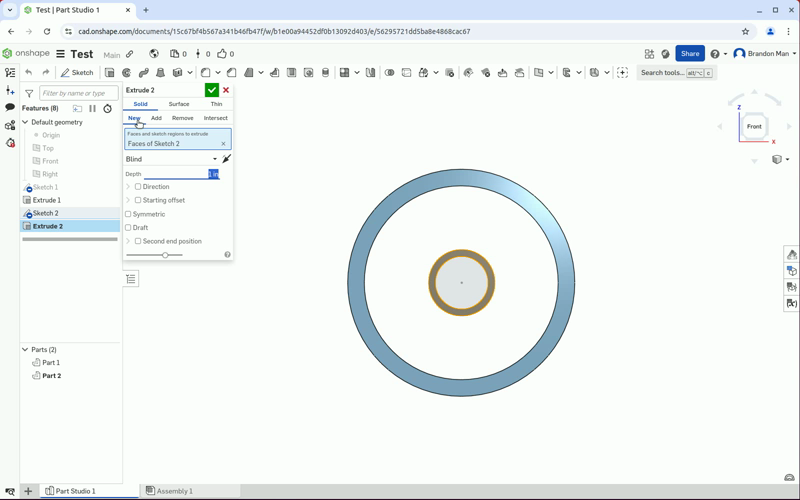
text(12.998)
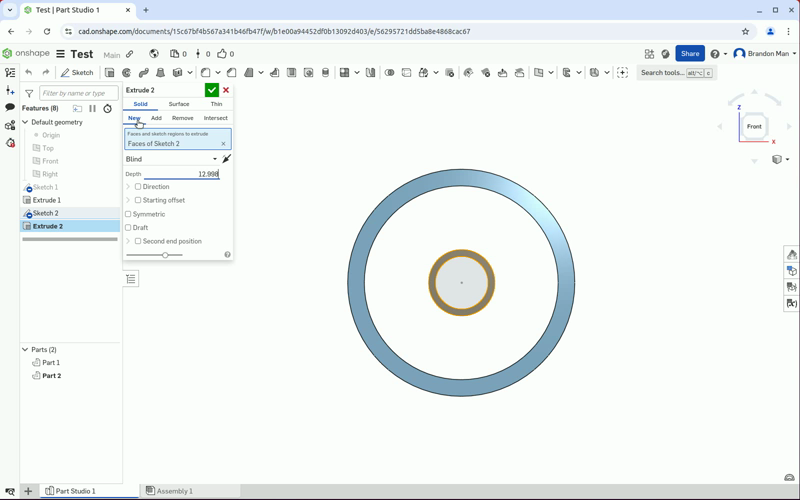
key(enter)
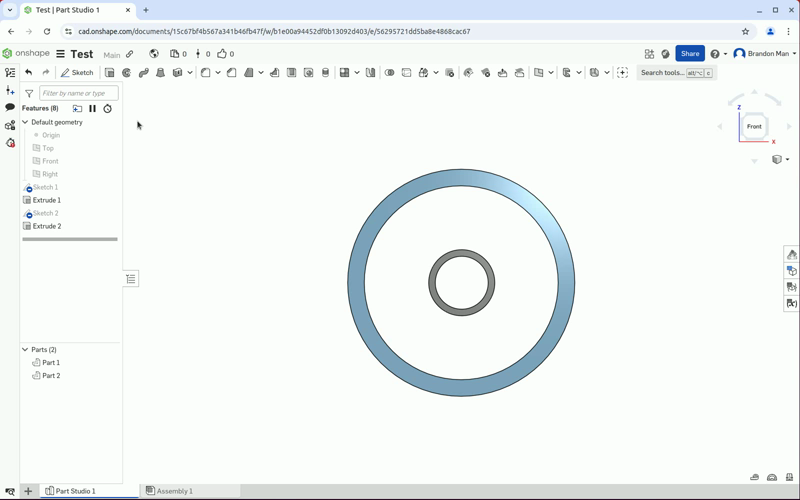
key(shift+h)
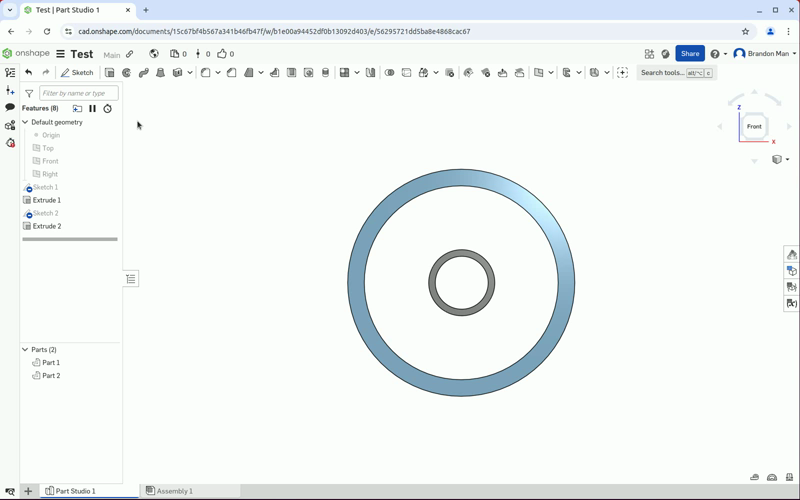
key(shift+h)
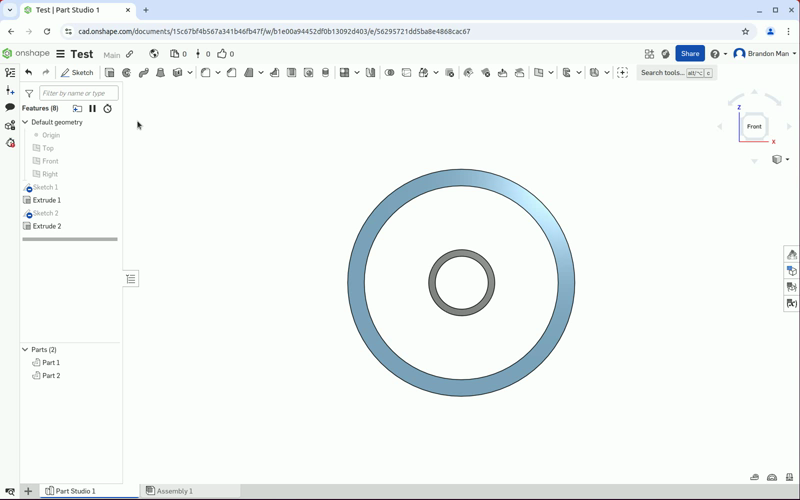
mouse_move(73, 189)
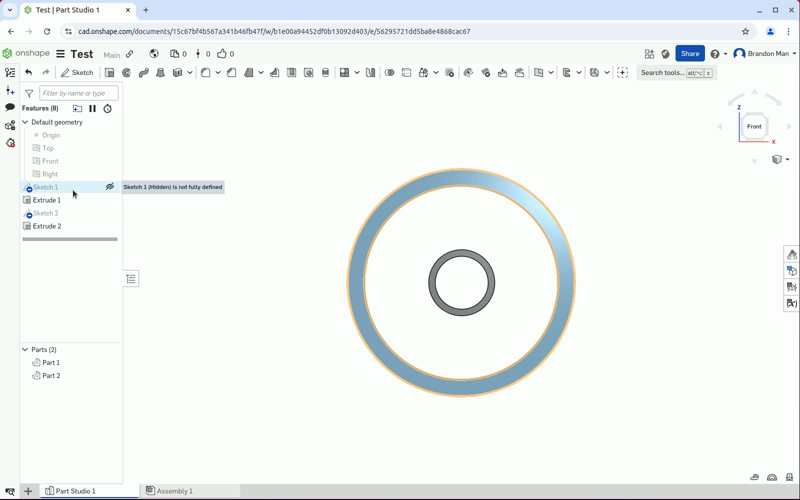
click(73, 189)
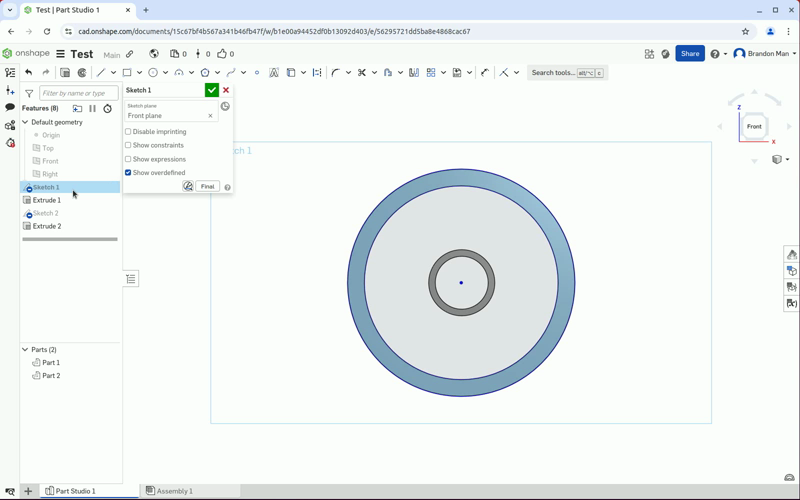
mouse_move(229, 92)
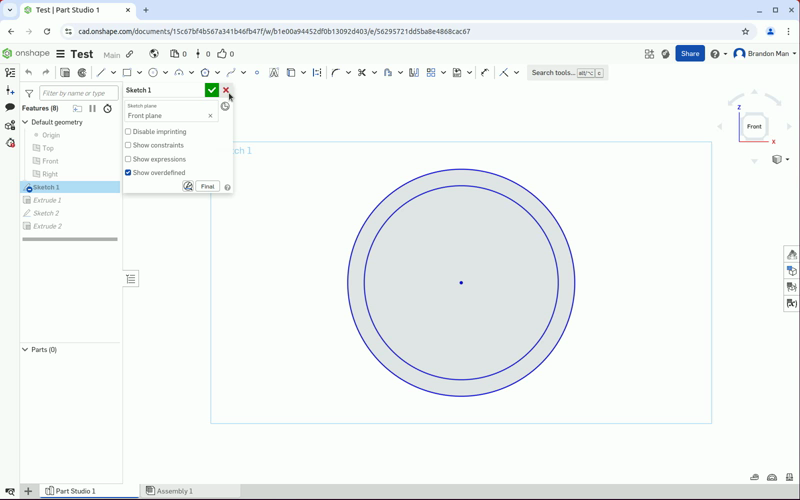
click(229, 92)
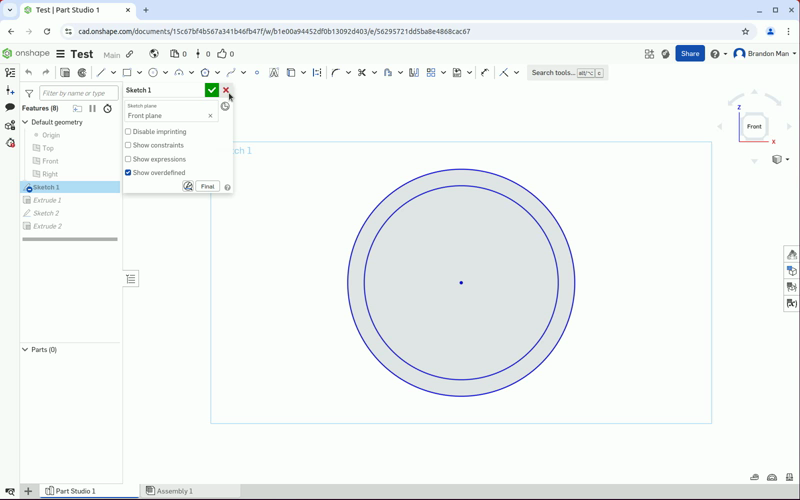
key(shift+s)
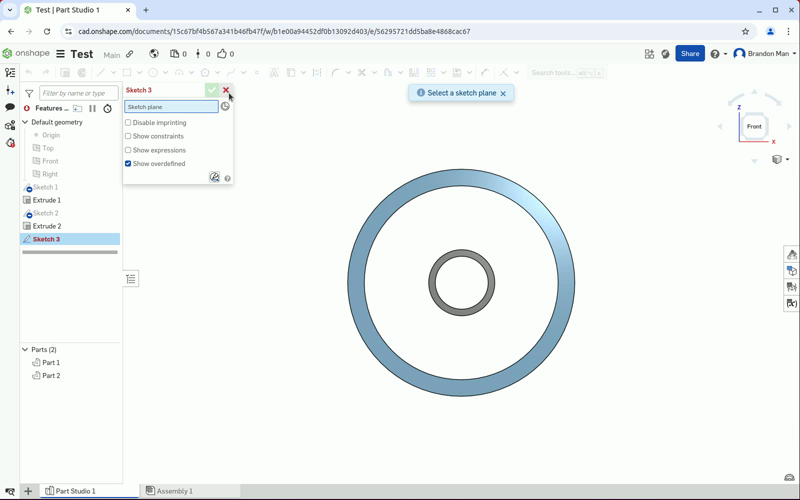
mouse_move(73, 163)
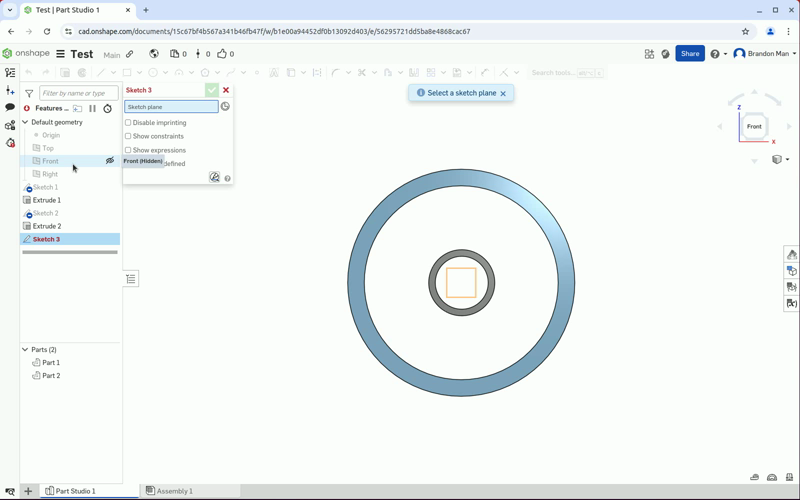
click(73, 163)
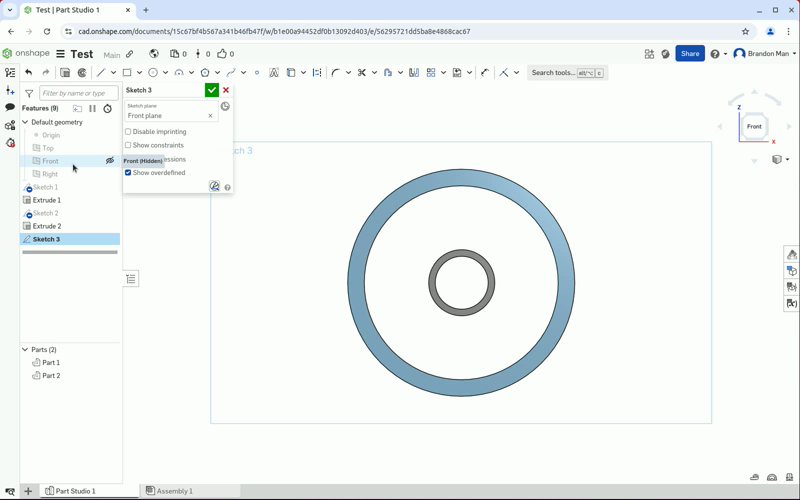
mouse_move(73, 352)
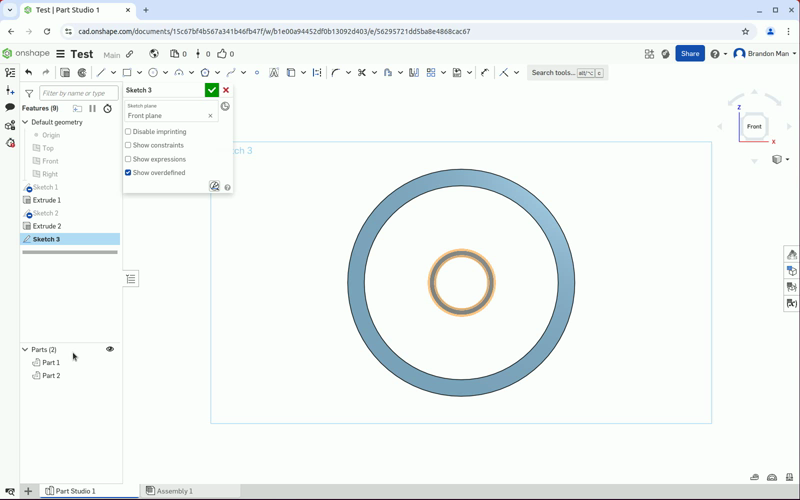
key(y)
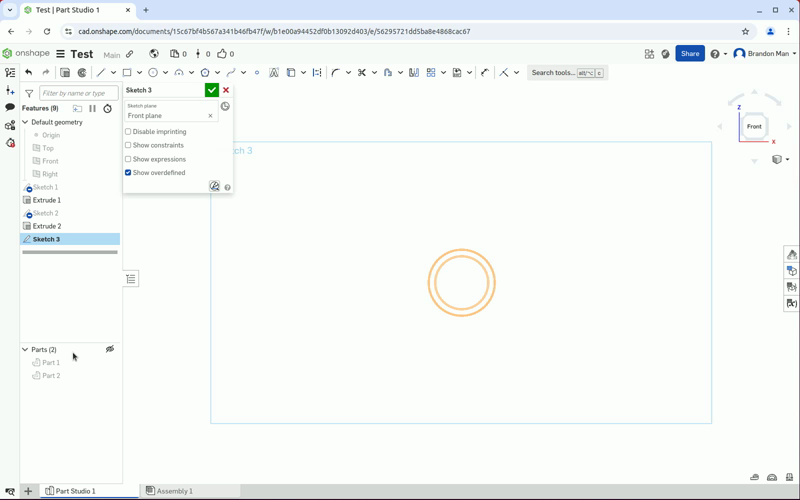
key(c)
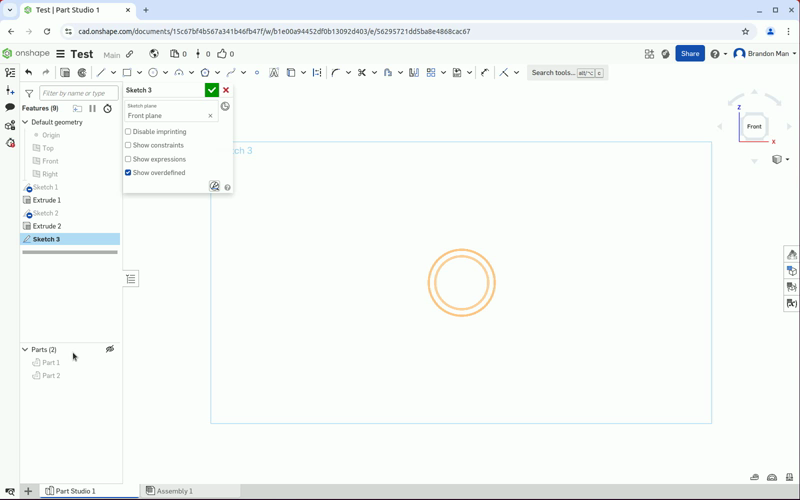
key_down(shift)
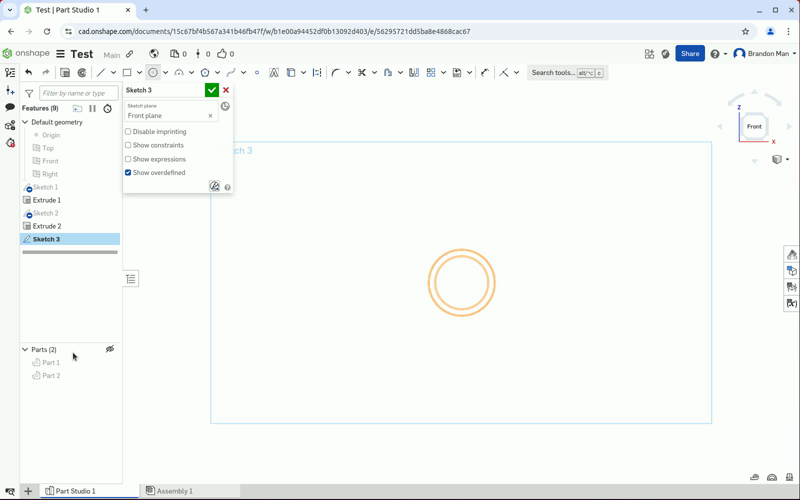
mouse_move(461, 282)
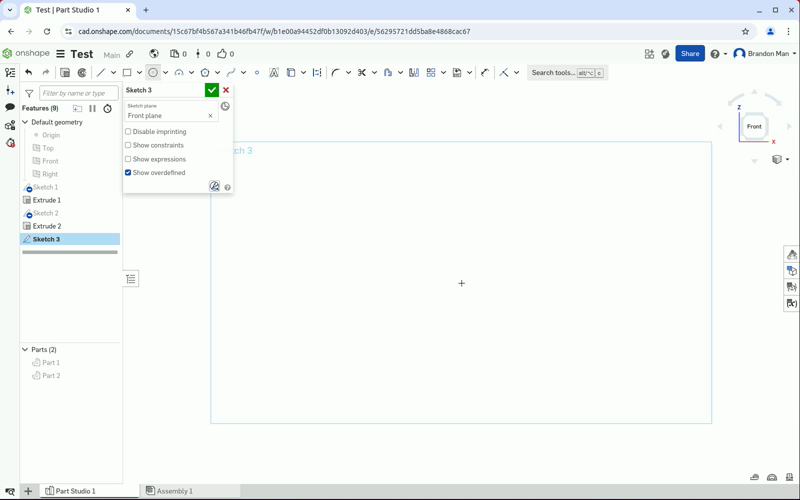
click(461, 282)
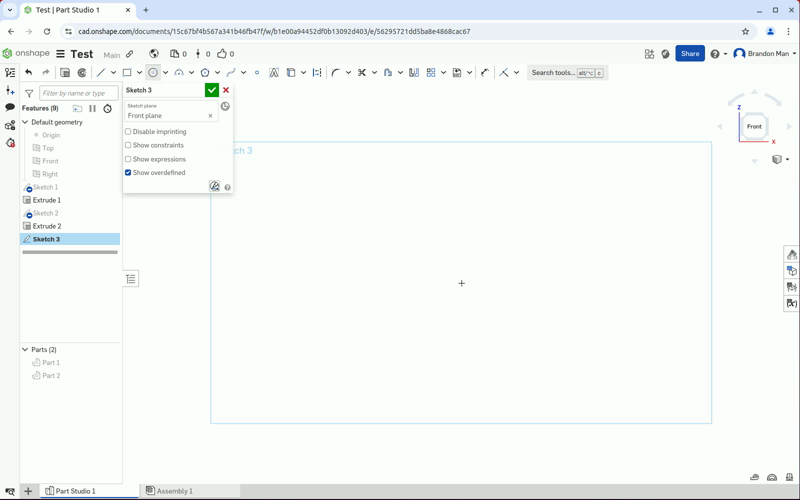
key_up(shift)
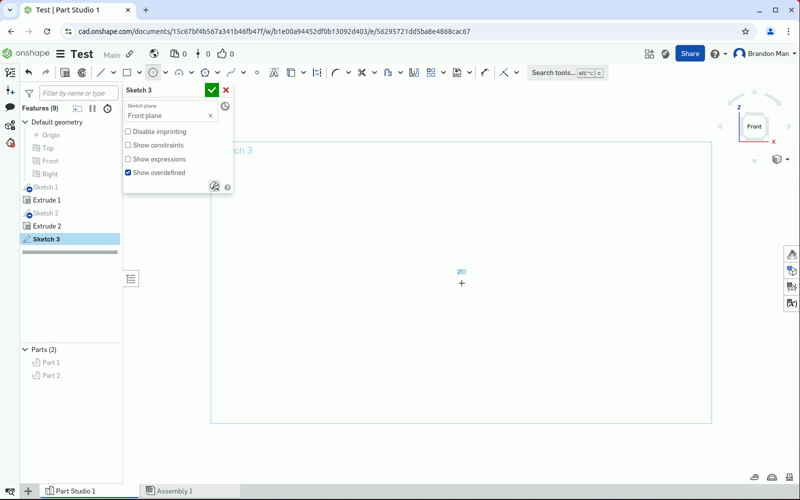
mouse_move(559, 282)
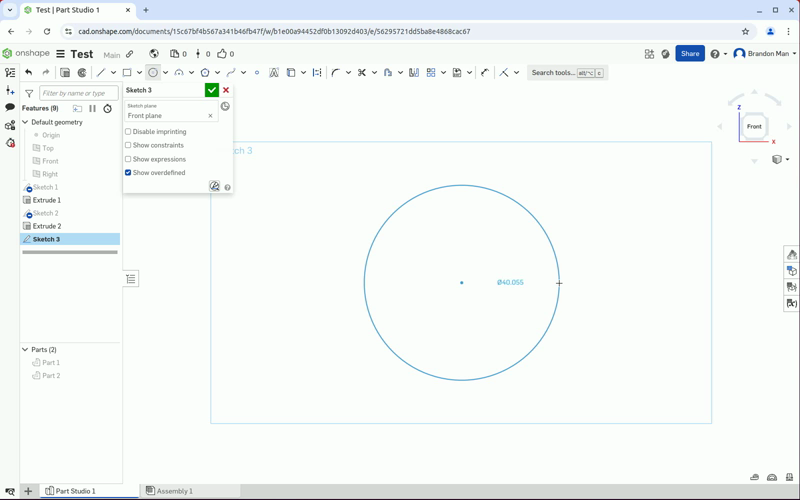
click(559, 282)
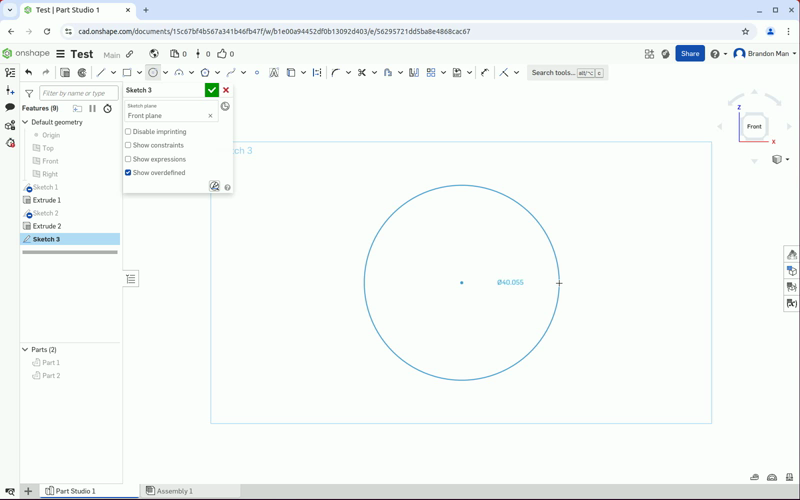
key(esc)
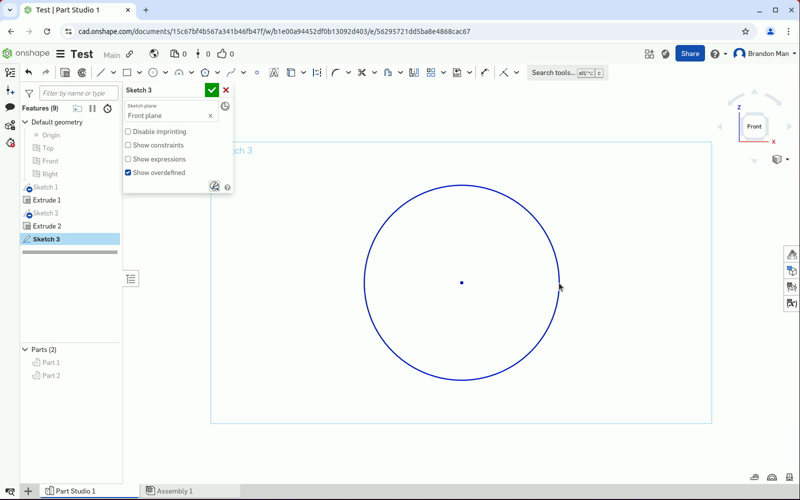
key(c)
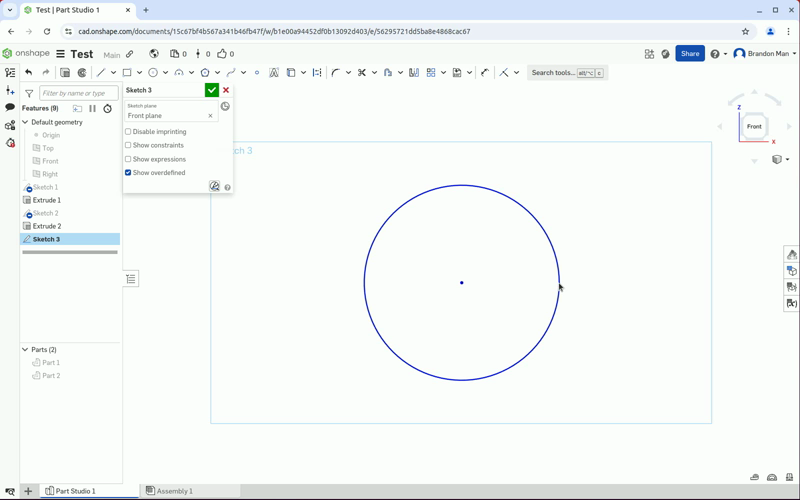
key_down(shift)
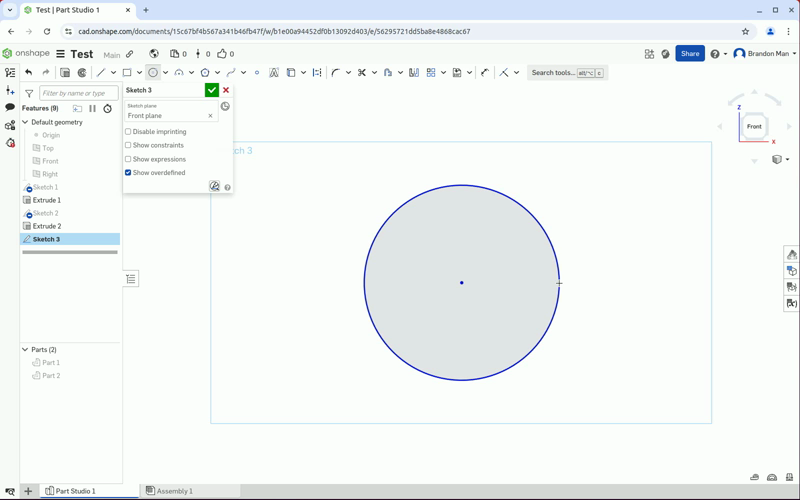
mouse_move(397, 282)
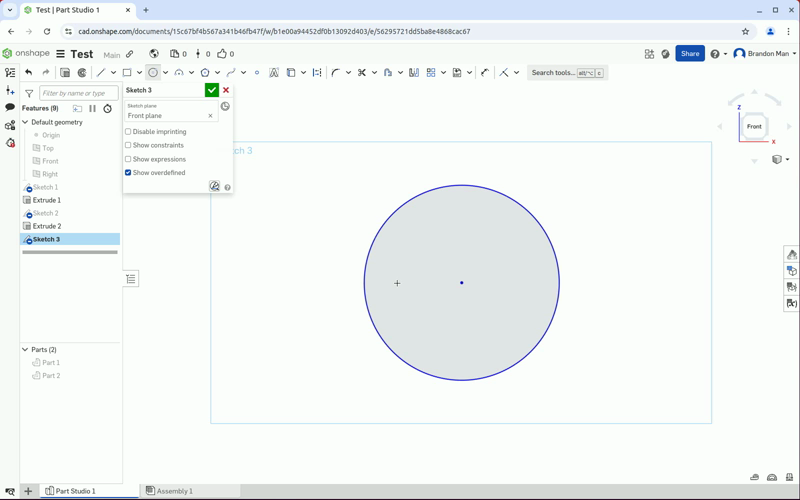
click(397, 282)
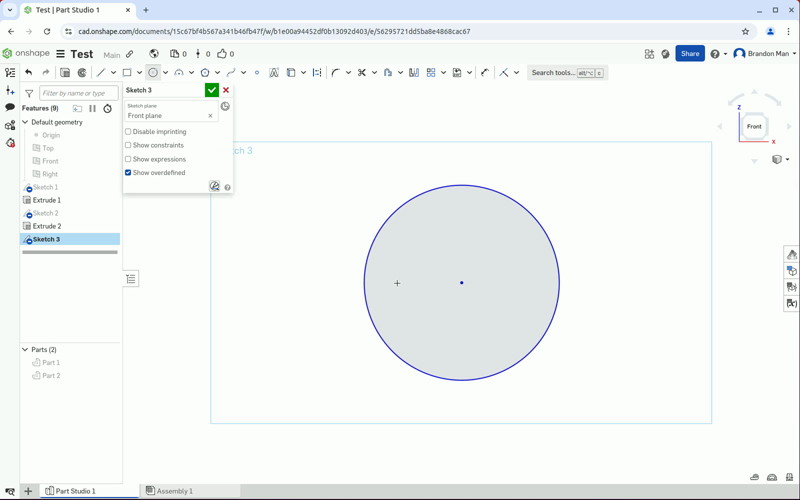
key_up(shift)
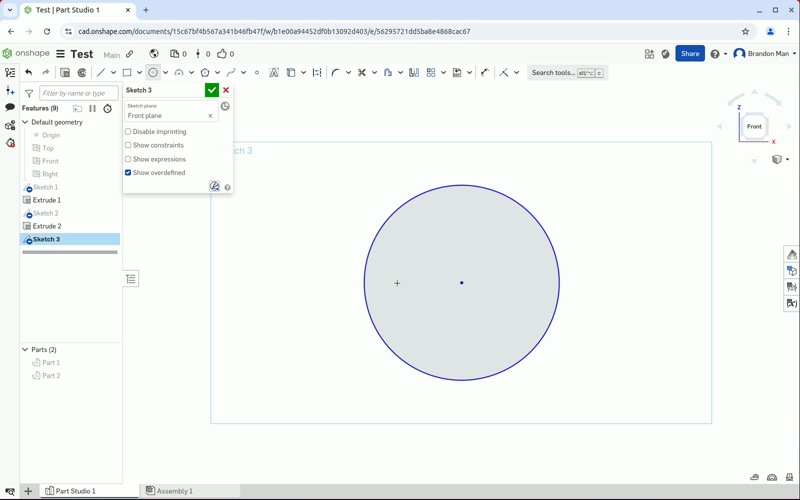
mouse_move(423, 282)
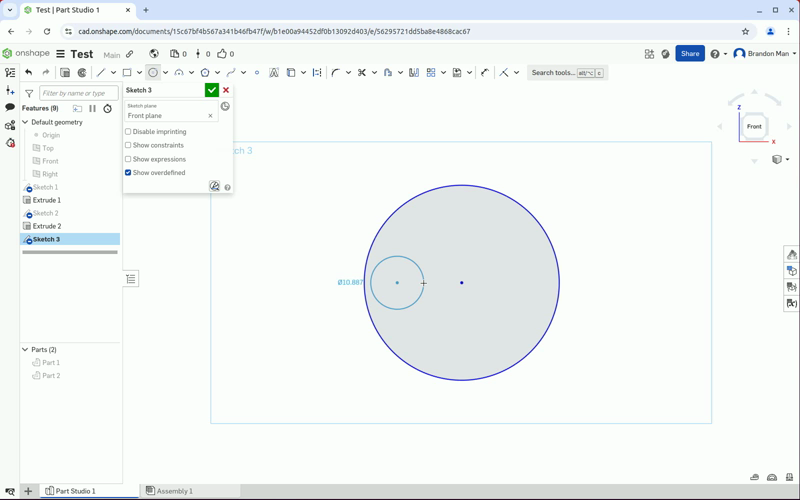
click(423, 282)
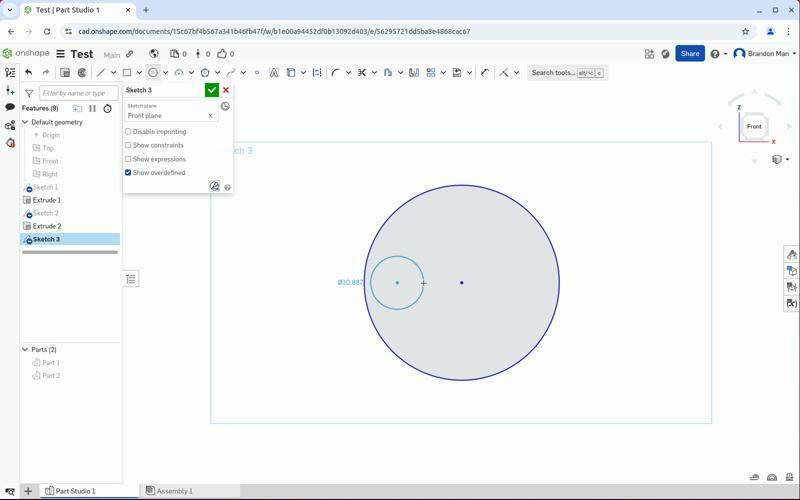
key(esc)
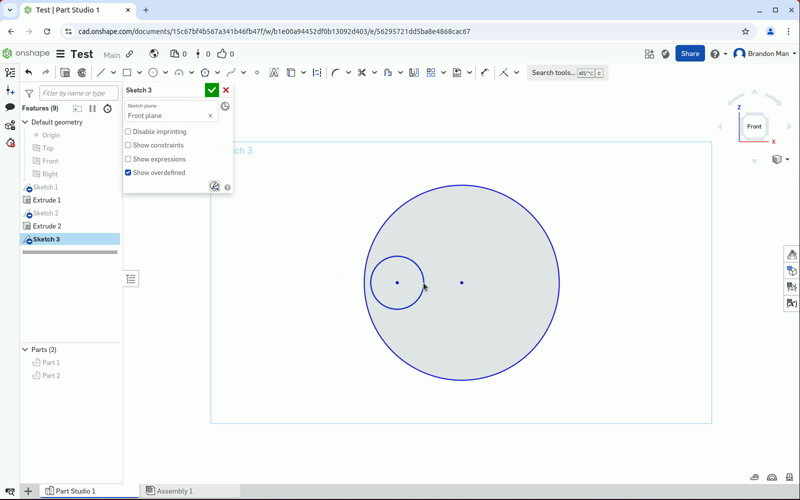
key(c)
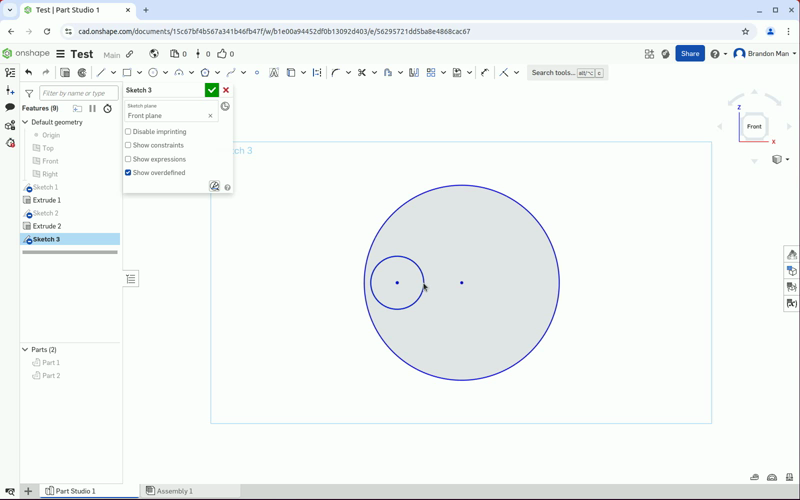
key_down(shift)
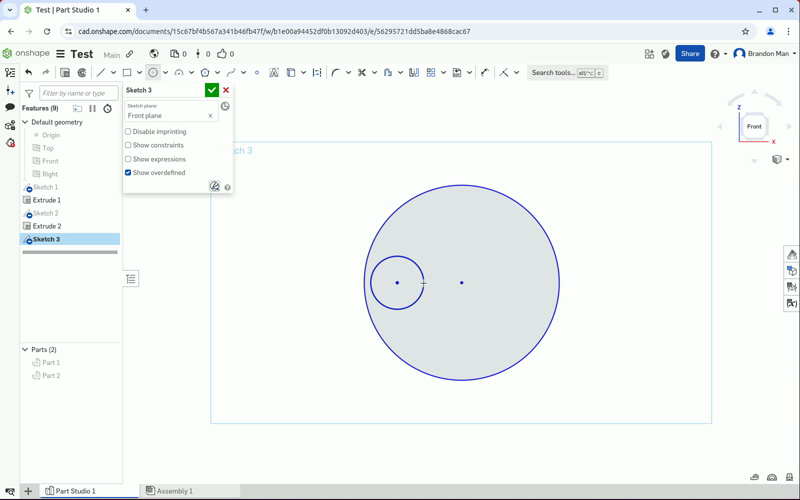
mouse_move(461, 282)
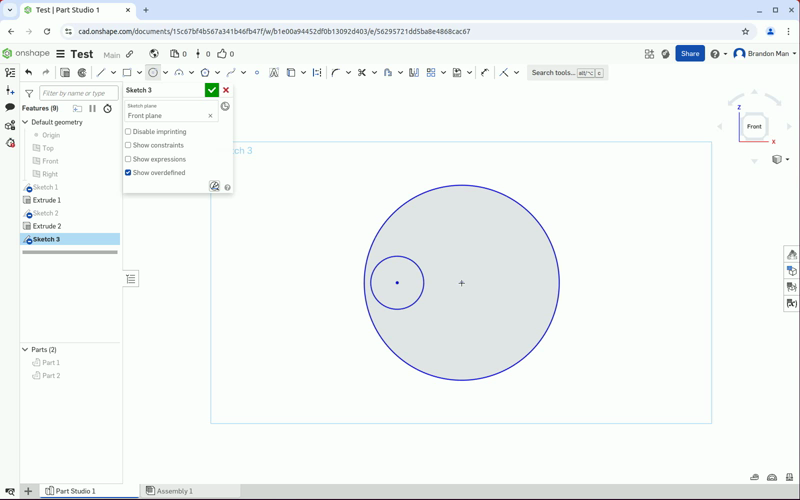
click(461, 282)
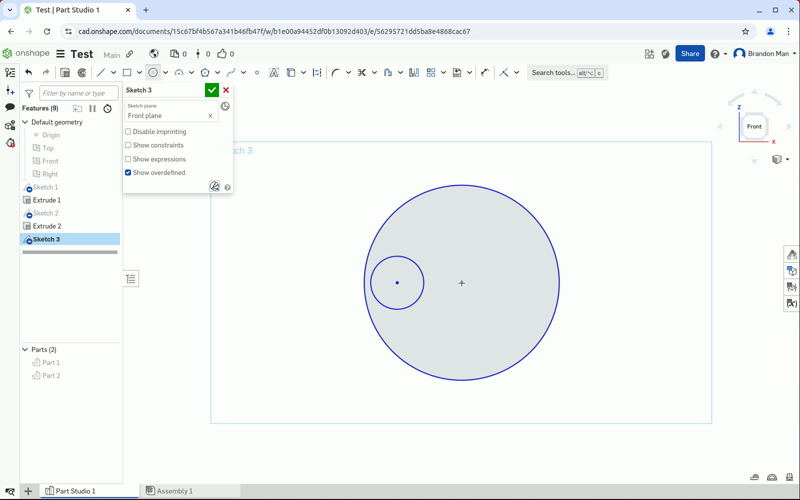
key_up(shift)
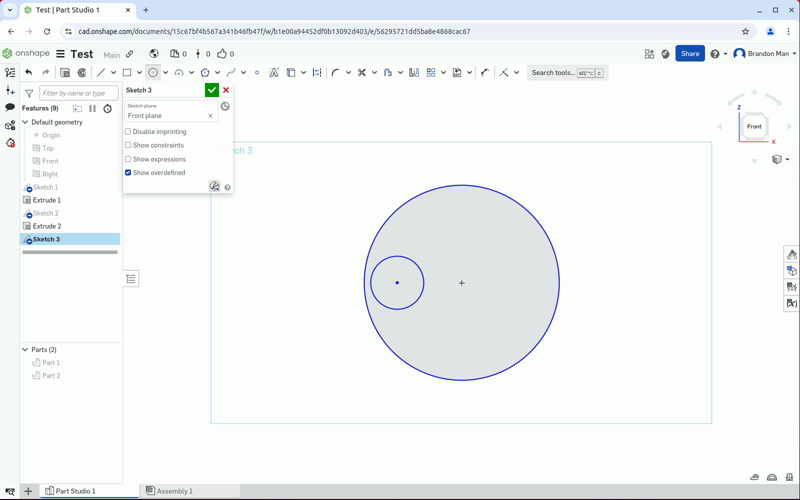
mouse_move(494, 282)
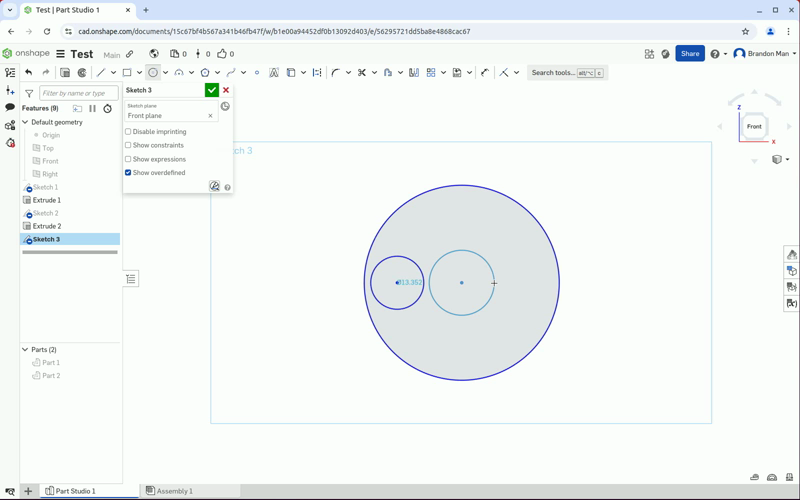
click(494, 282)
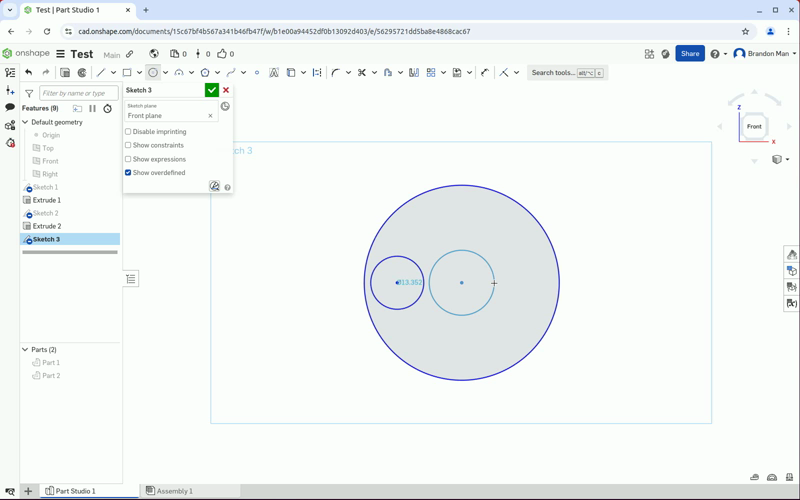
key(esc)
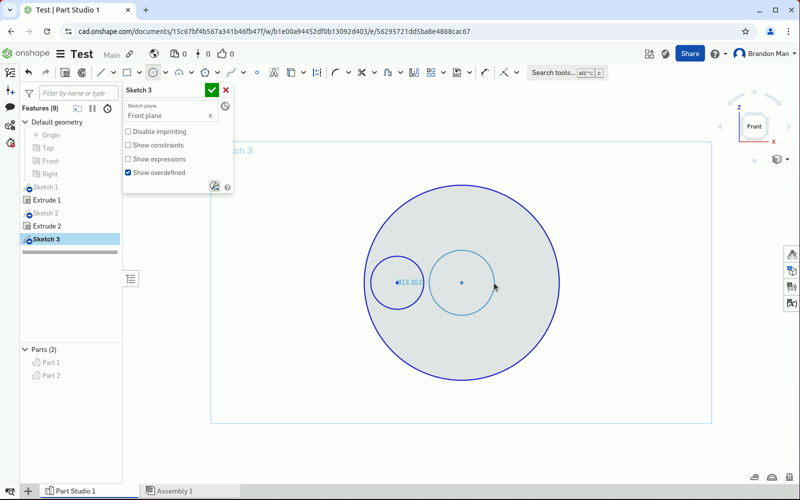
key(c)
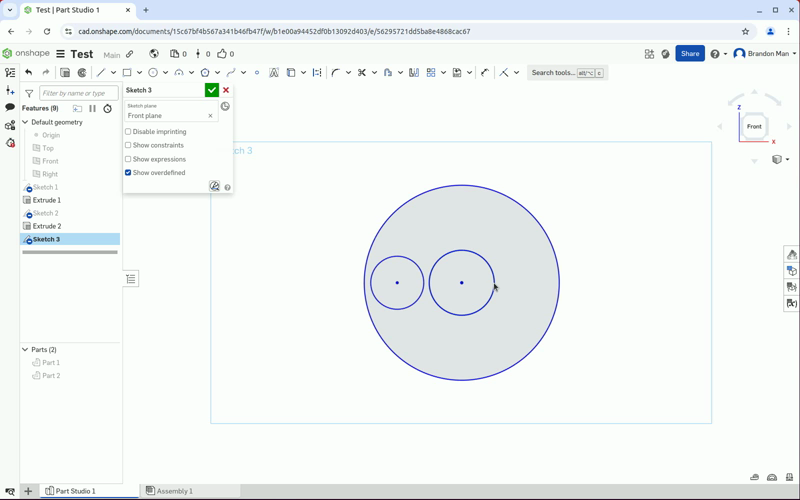
key_down(shift)
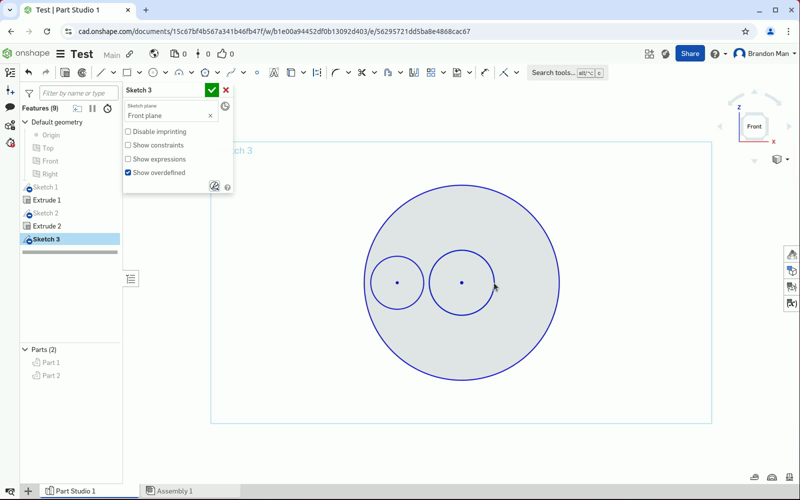
mouse_move(461, 345)
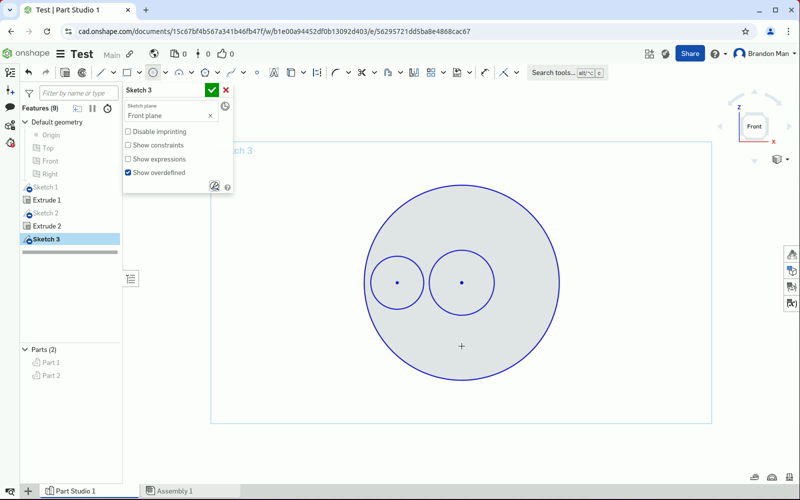
click(461, 345)
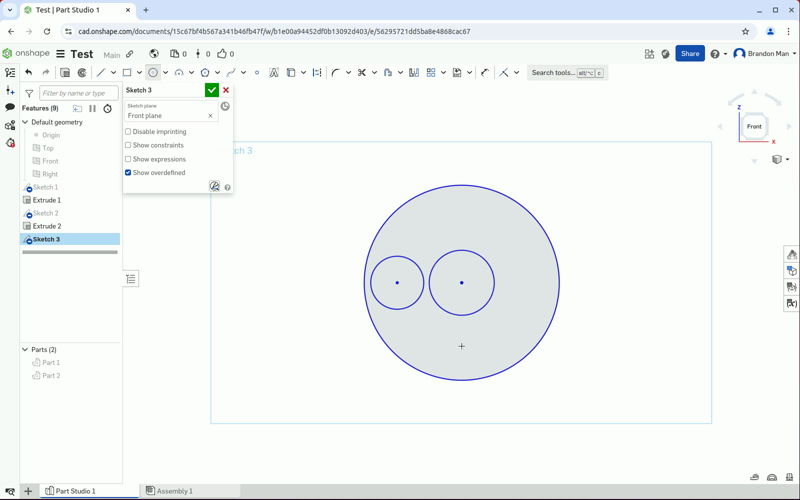
key_up(shift)
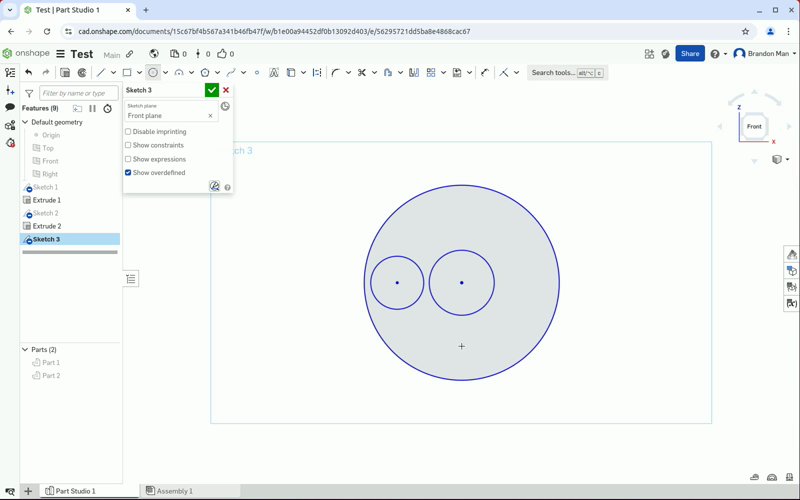
mouse_move(488, 345)
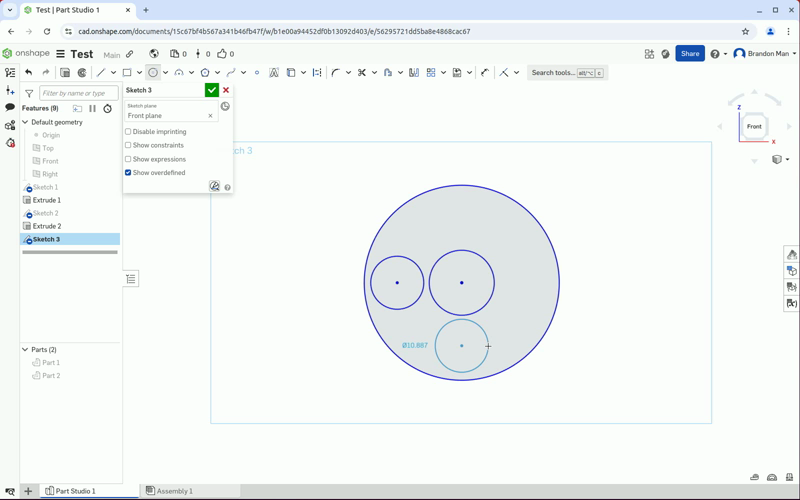
click(488, 345)
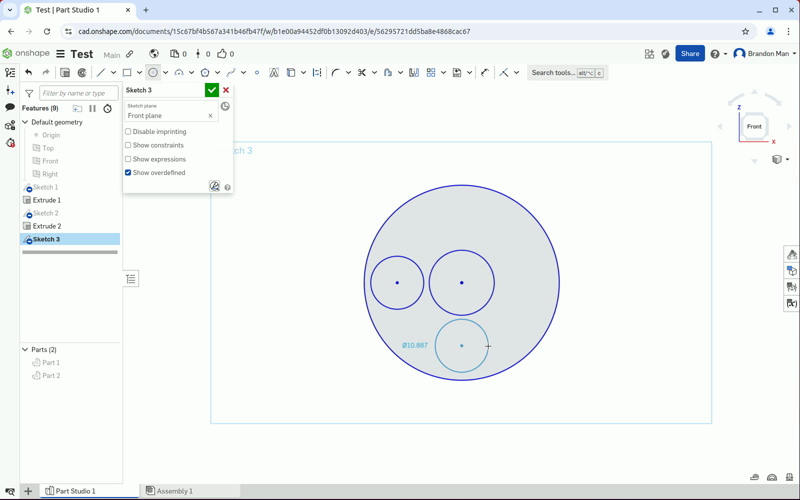
key(esc)
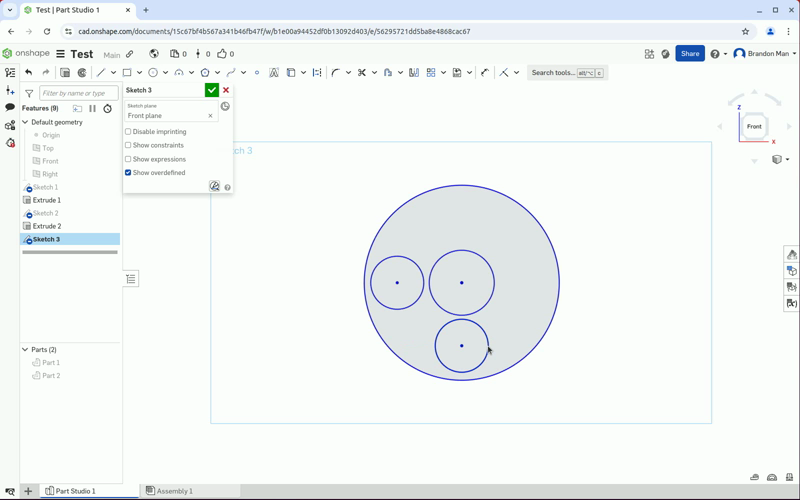
key(c)
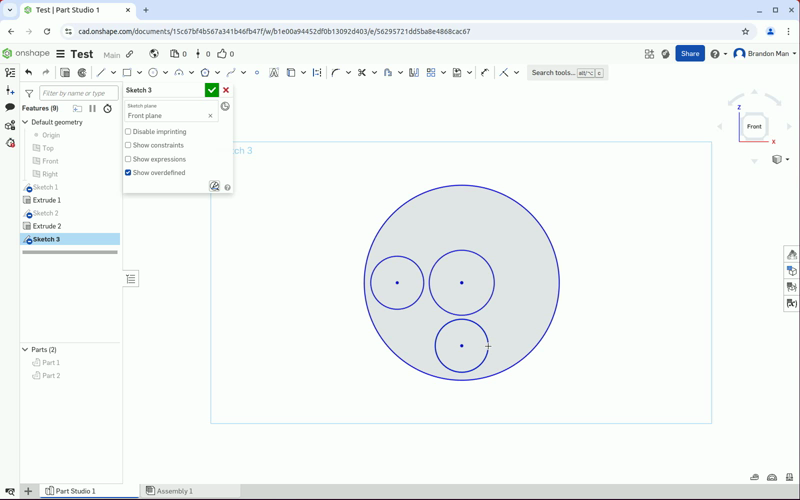
key_down(shift)
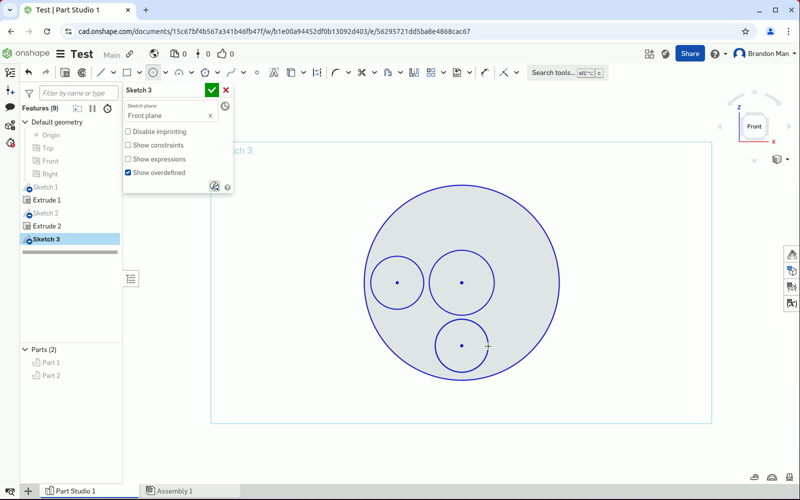
mouse_move(461, 220)
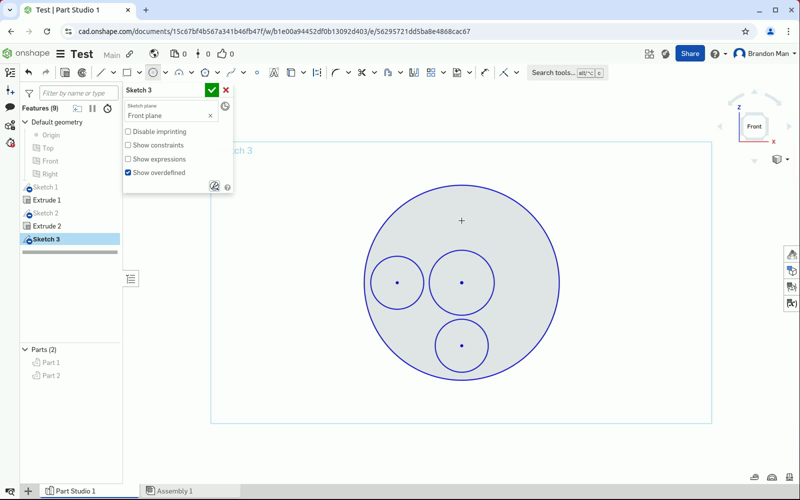
click(461, 220)
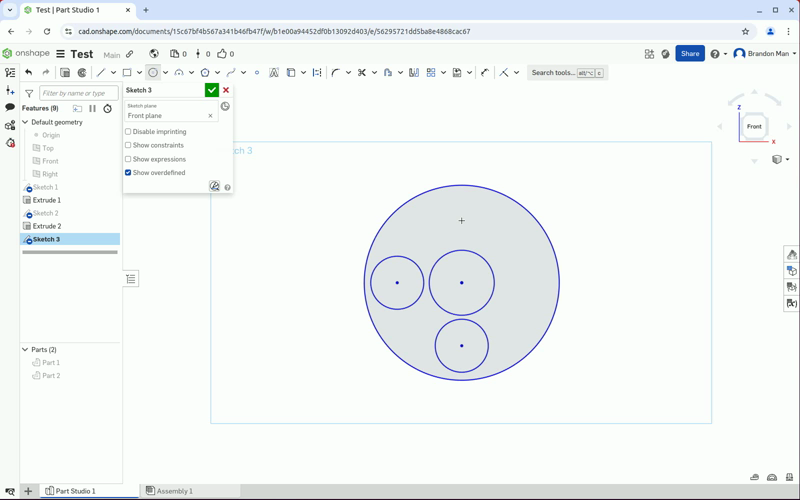
key_up(shift)
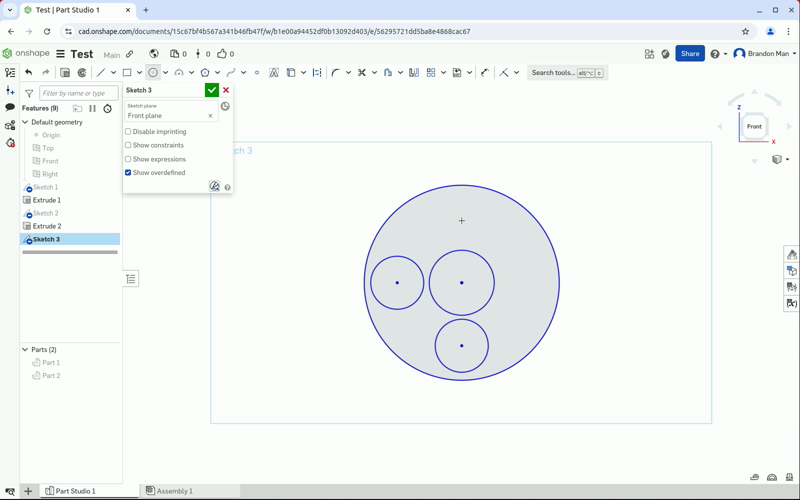
mouse_move(488, 220)
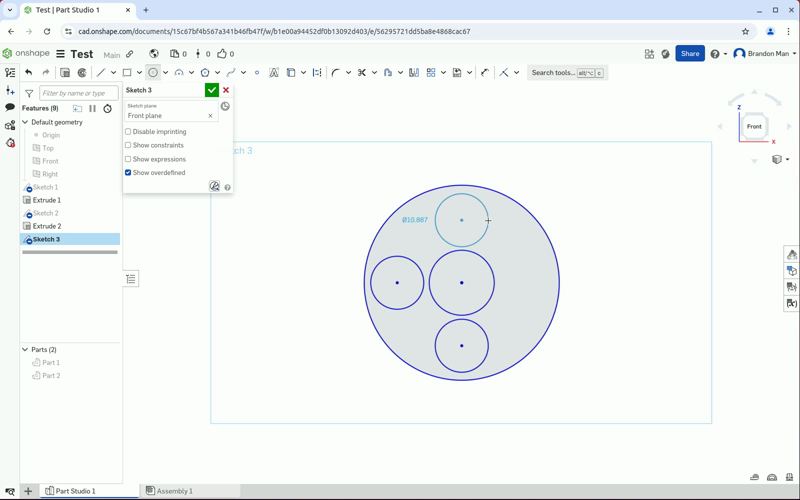
click(488, 220)
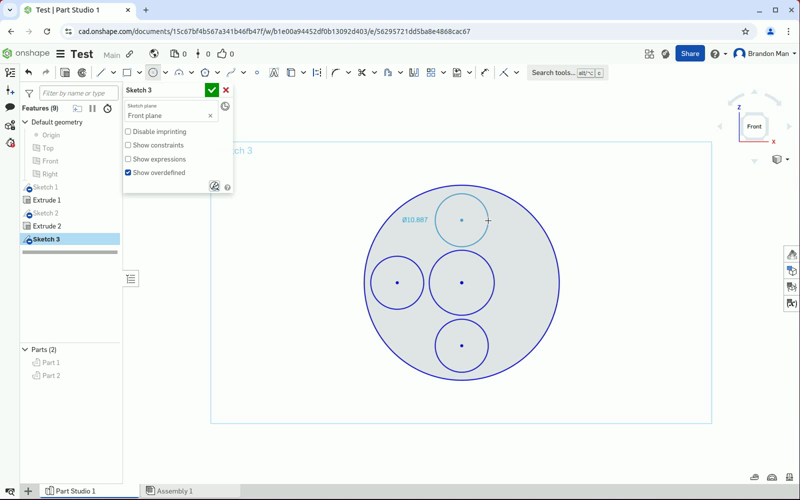
key(esc)
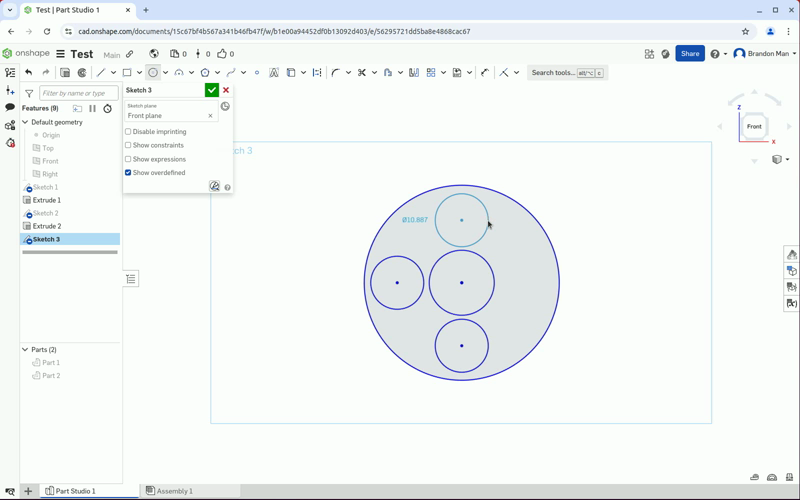
key(c)
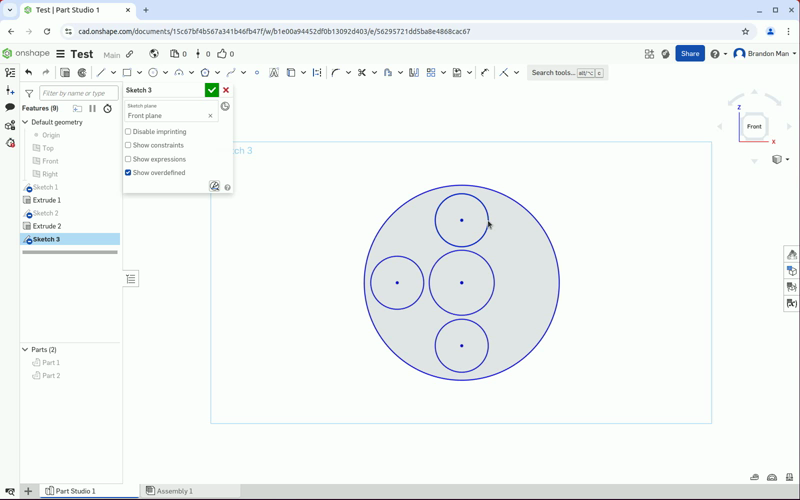
key_down(shift)
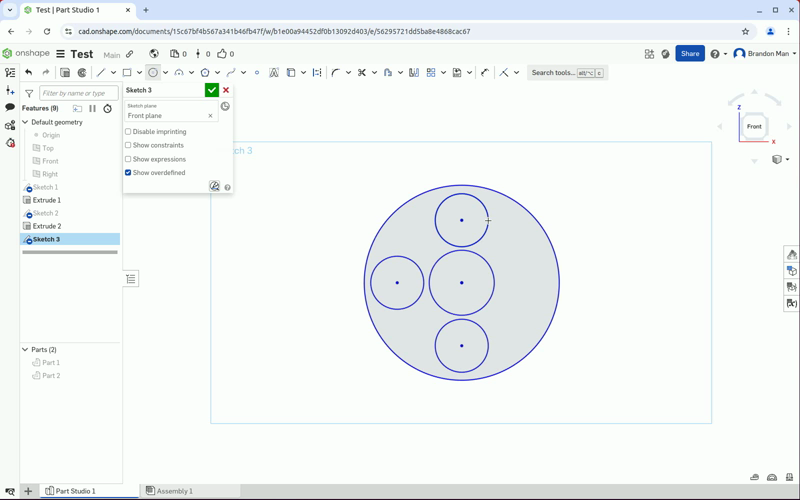
mouse_move(524, 282)
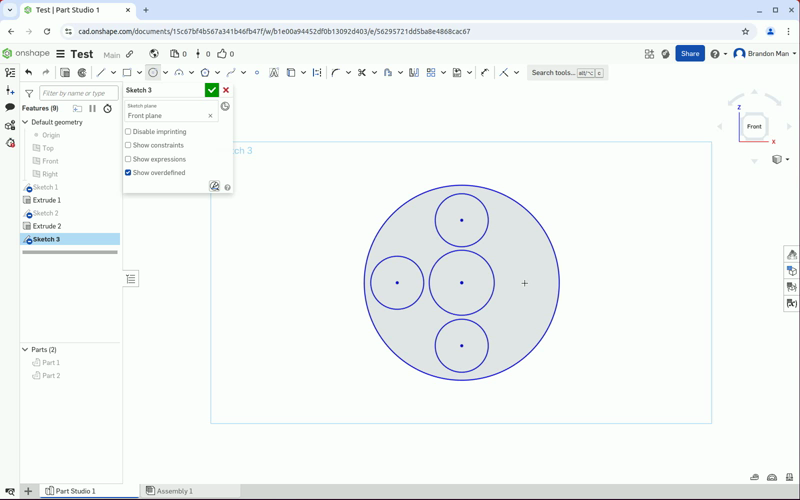
click(524, 282)
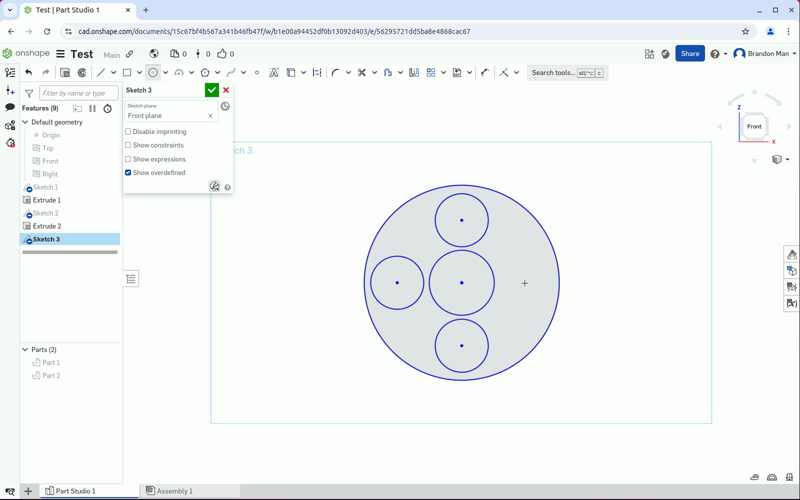
key_up(shift)
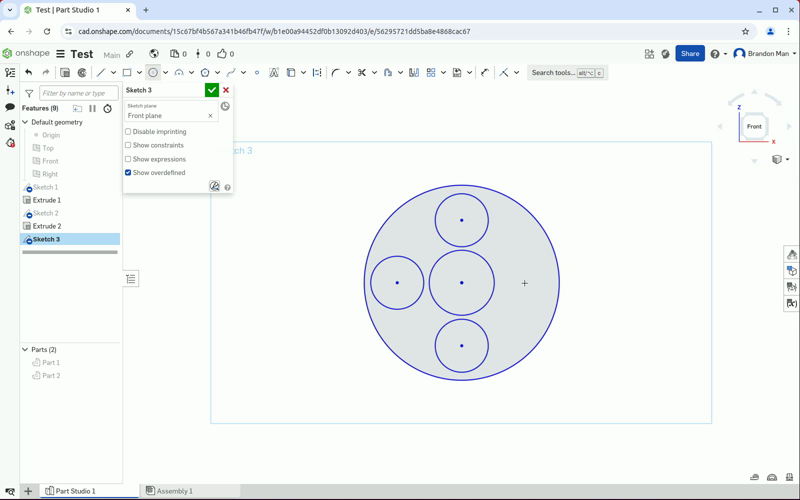
mouse_move(551, 282)
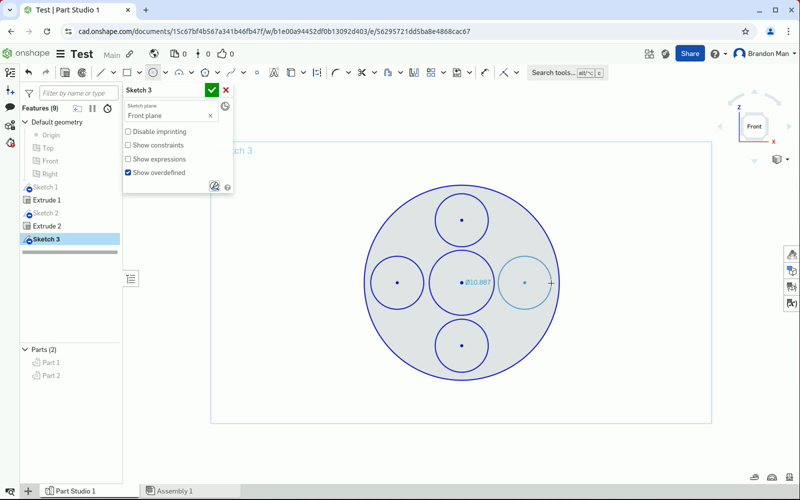
click(551, 282)
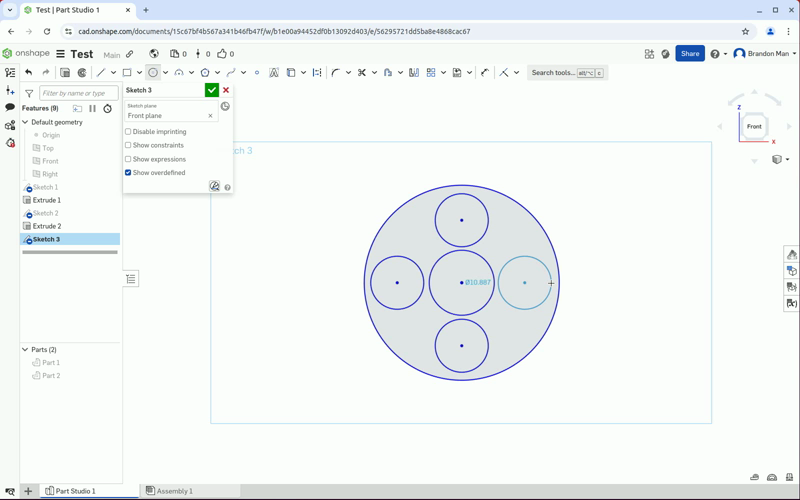
key(esc)
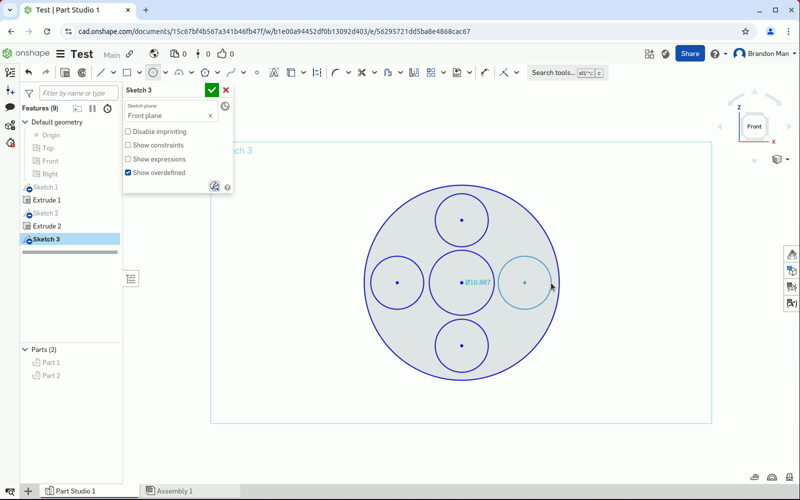
mouse_move(401, 333)
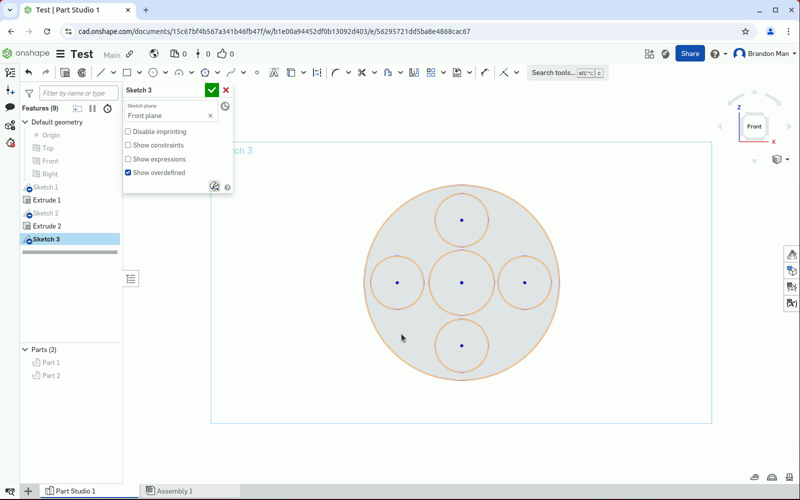
click(401, 333)
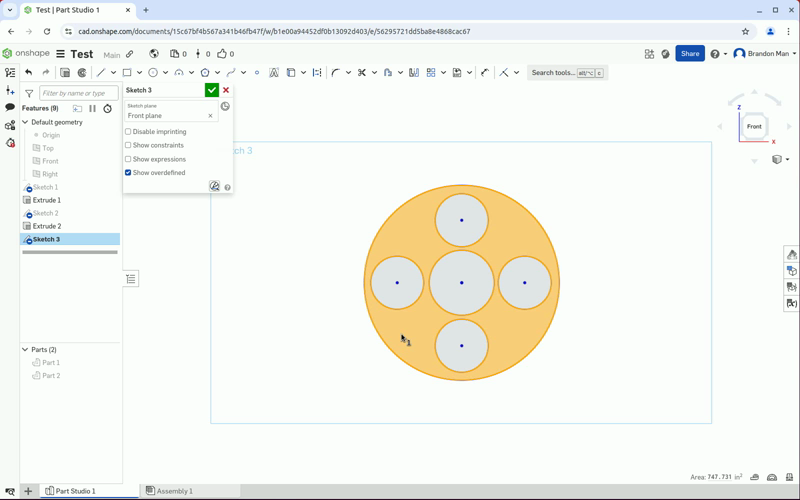
mouse_move(73, 352)
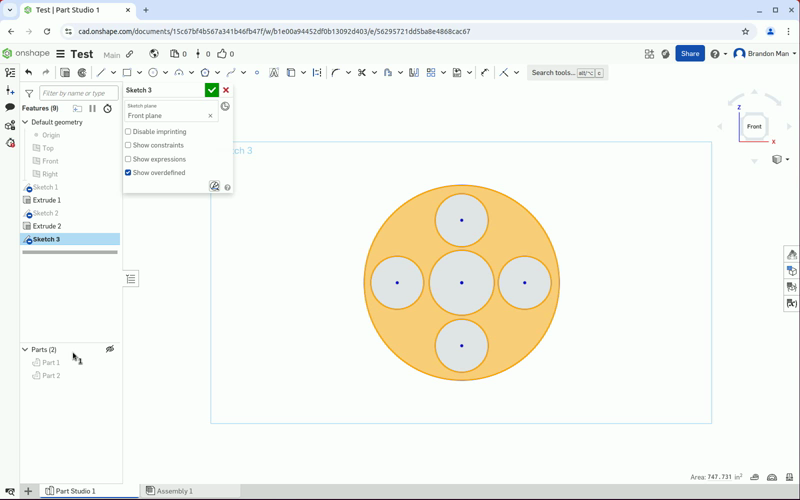
key(shift+y)
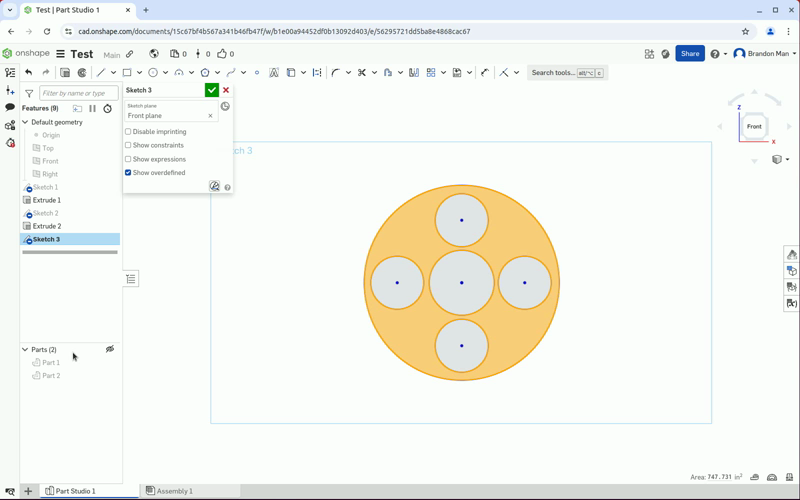
key(shift+e)
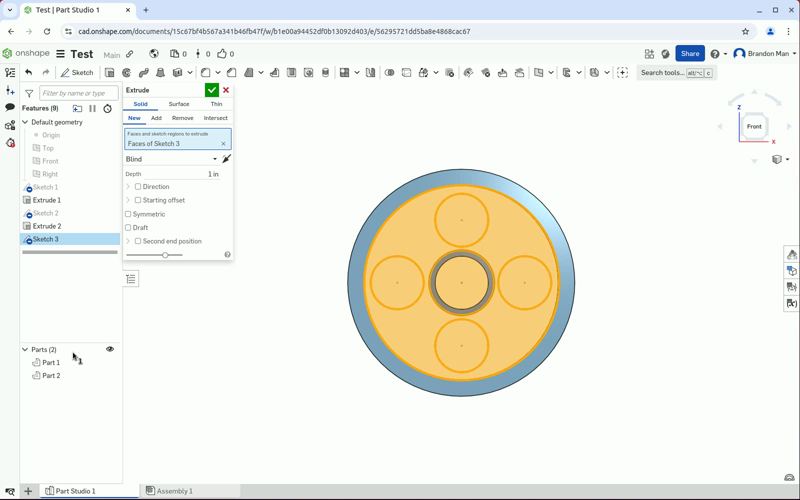
mouse_move(143, 106)
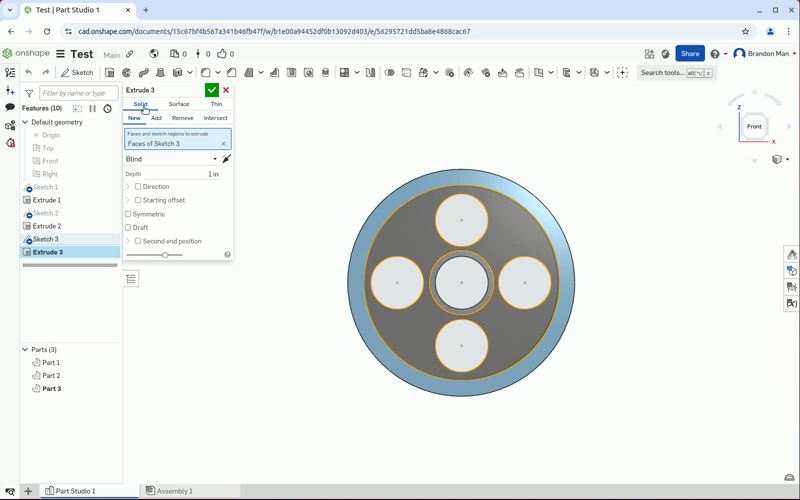
click(143, 106)
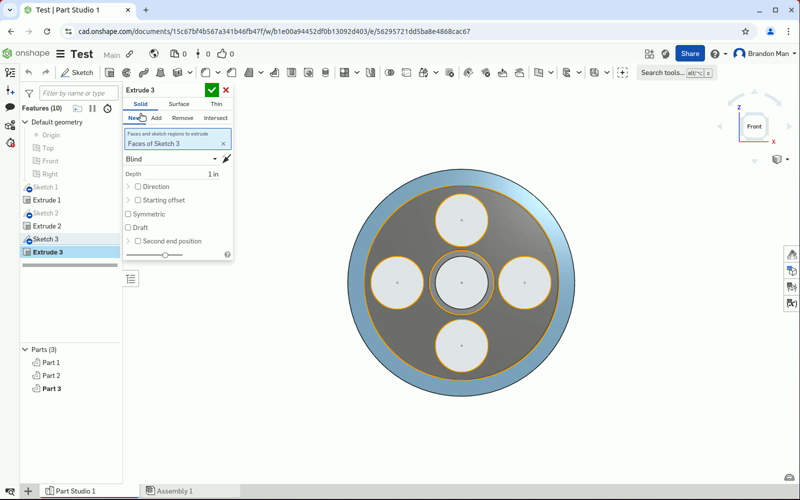
mouse_move(137, 120)
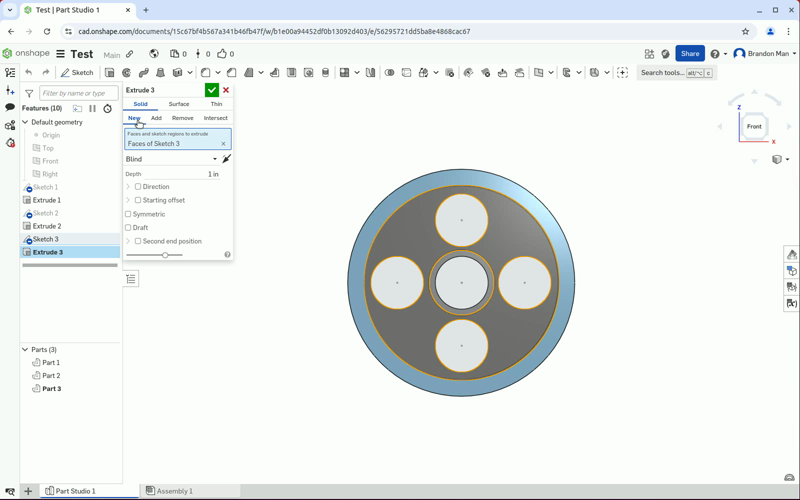
click(137, 120)
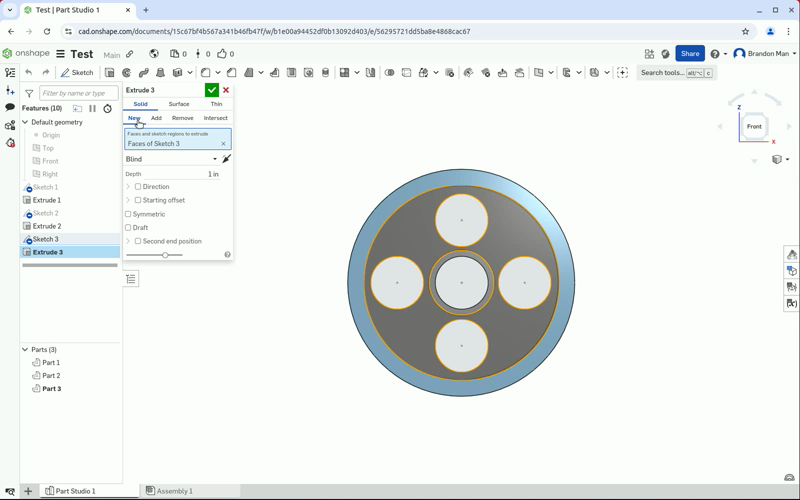
key(tab, 4)
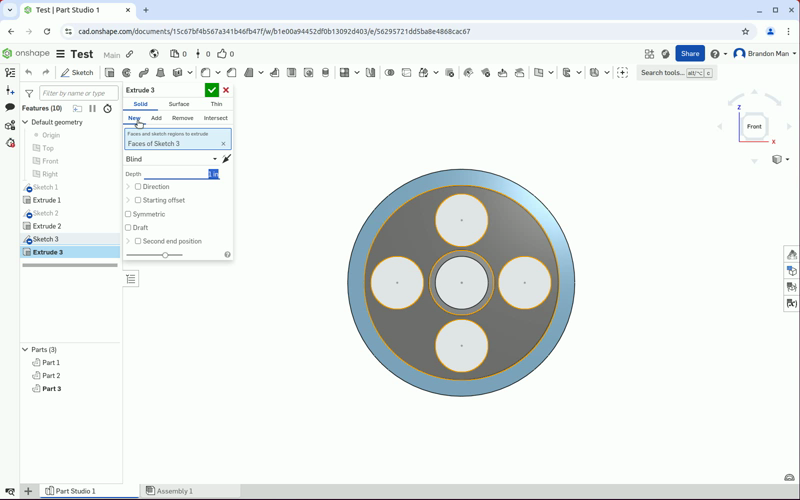
text(6.74)
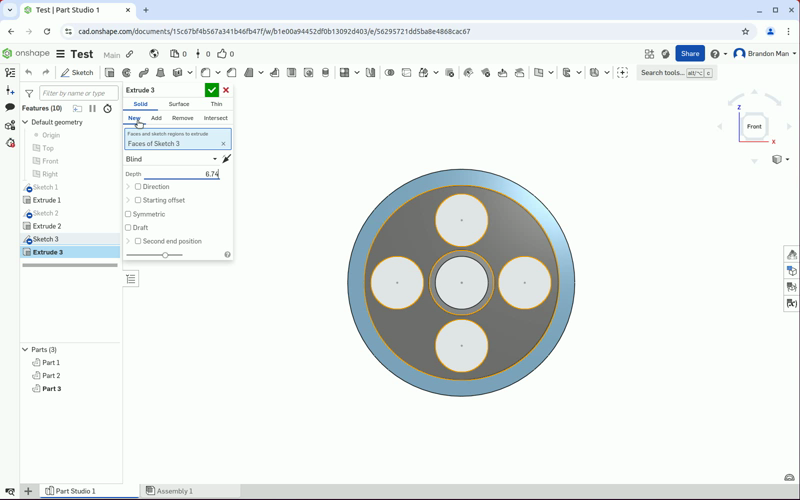
key(enter)
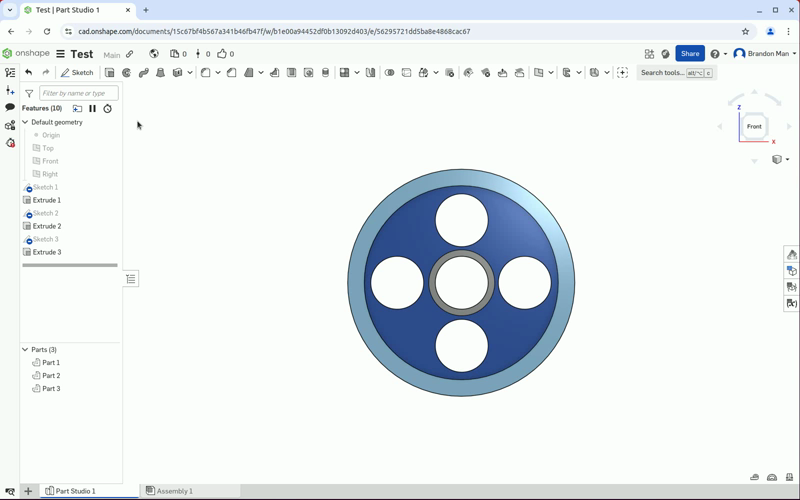
key(shift+h)
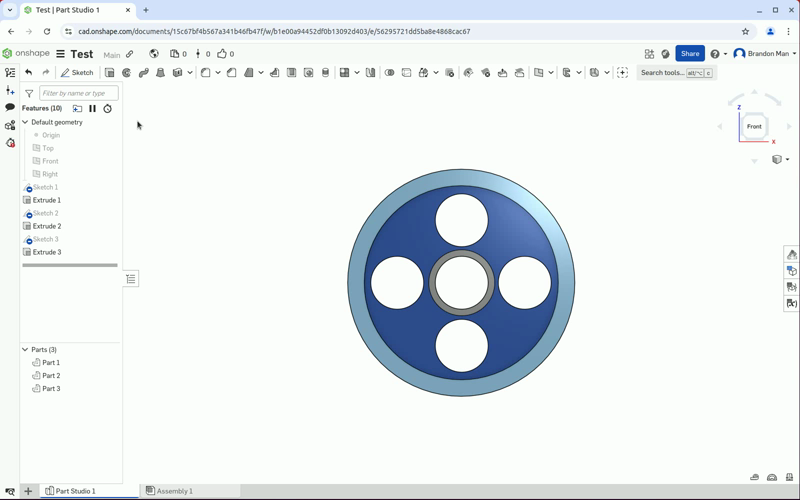
key(shift+h)
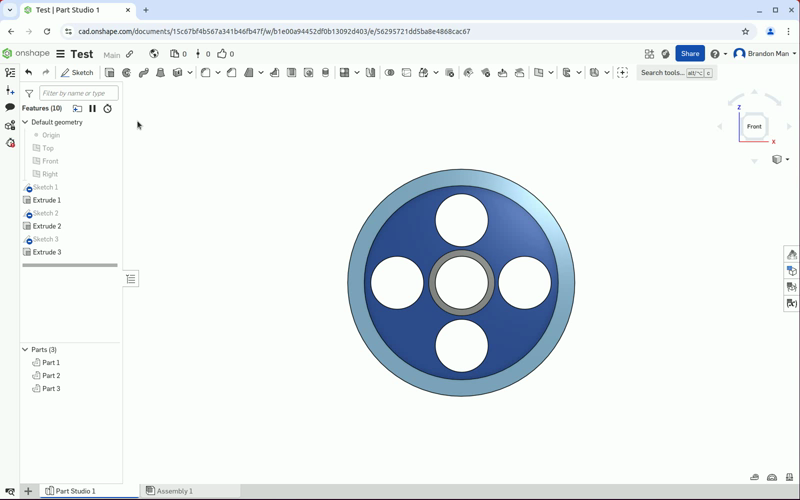
key(shift+7)
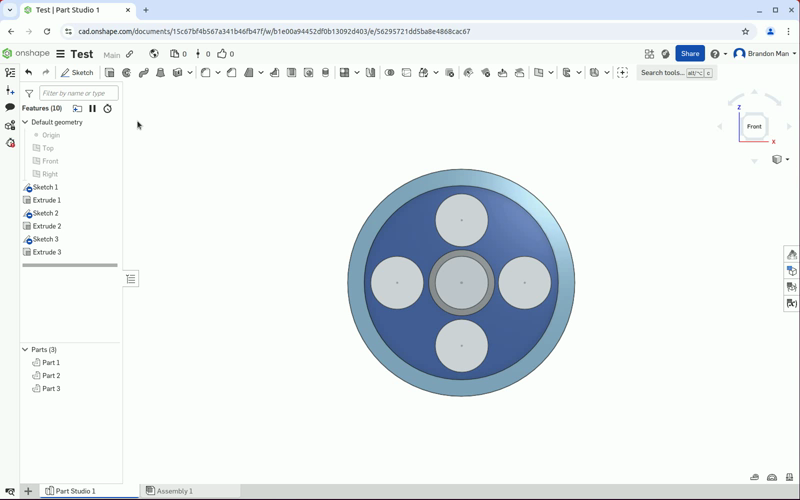
key(left, 2)
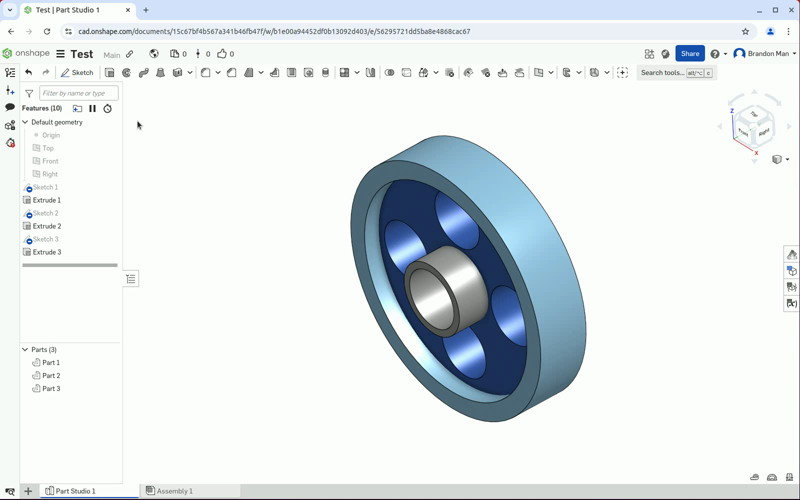
key(down, 2)
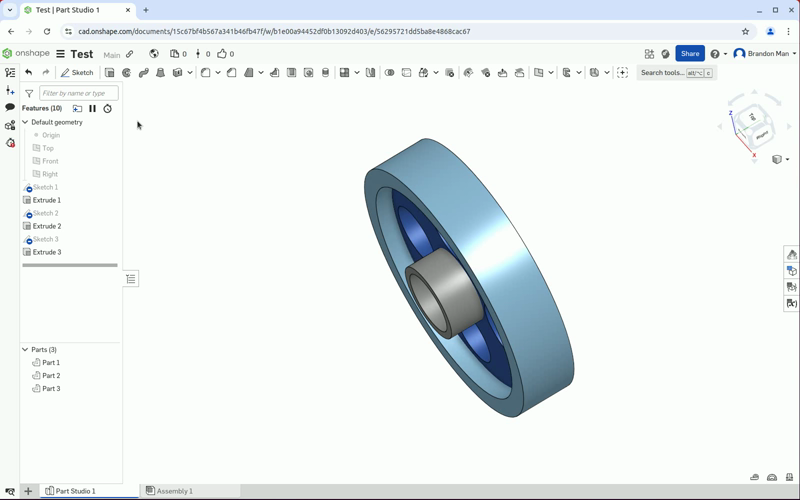
key(up, 2)
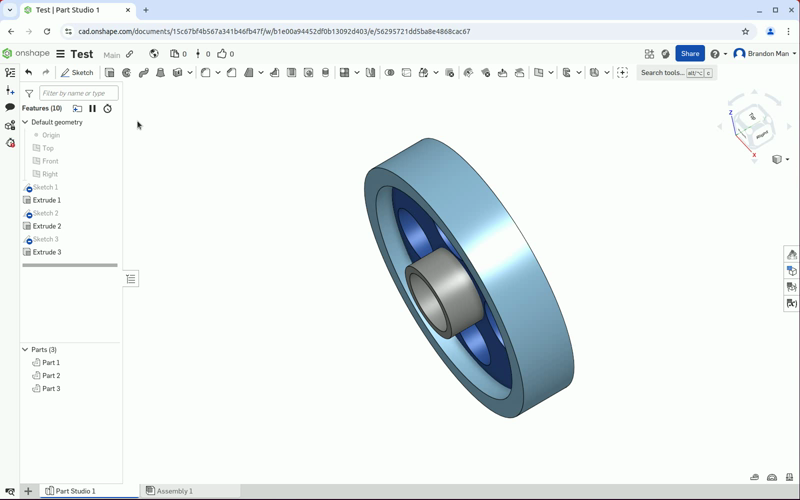
key(right, 2)
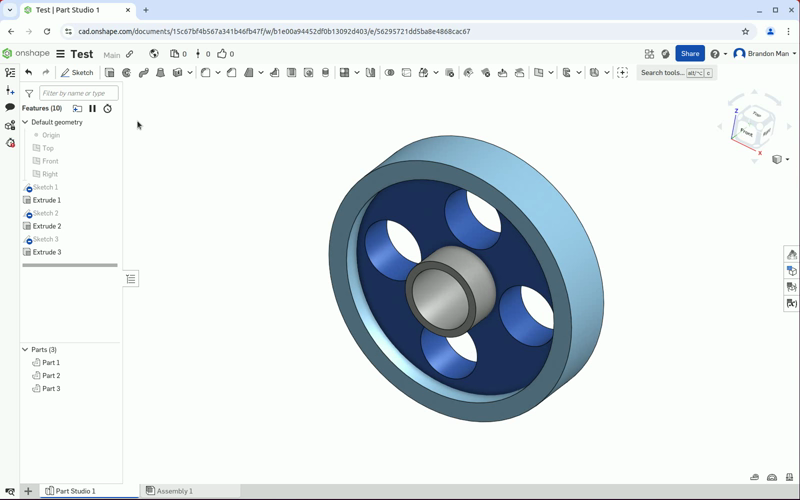
mouse_move(73, 189)
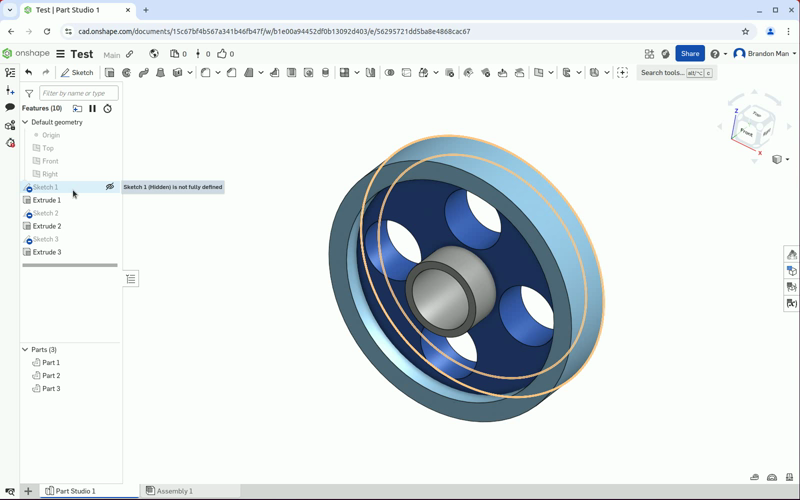
click(73, 189)